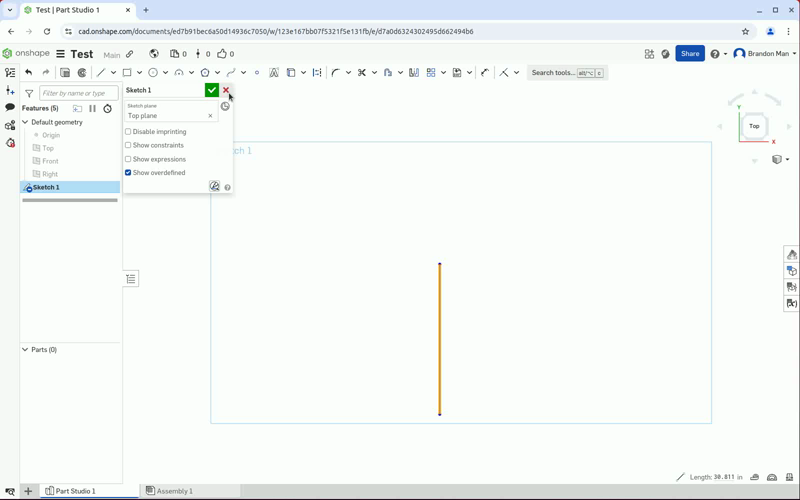
key(shift+h)
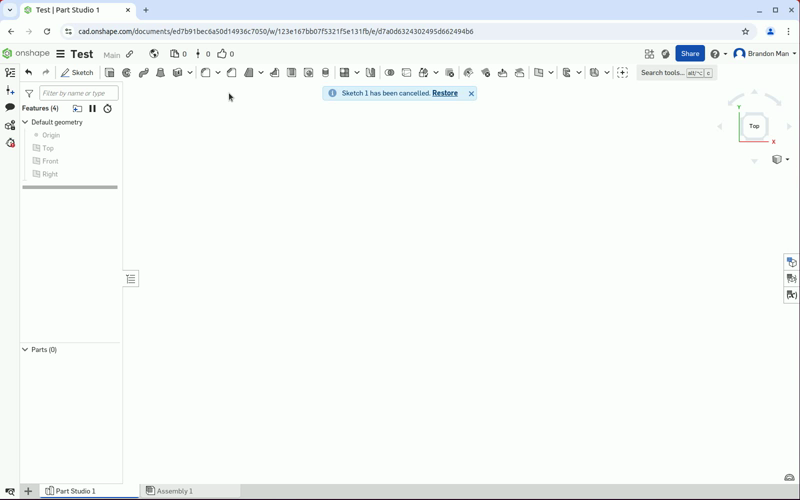
mouse_move(73, 352)
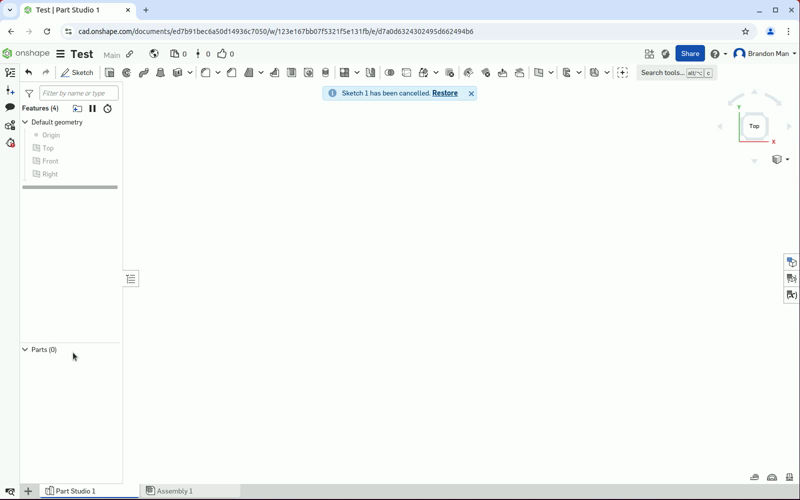
key(y)
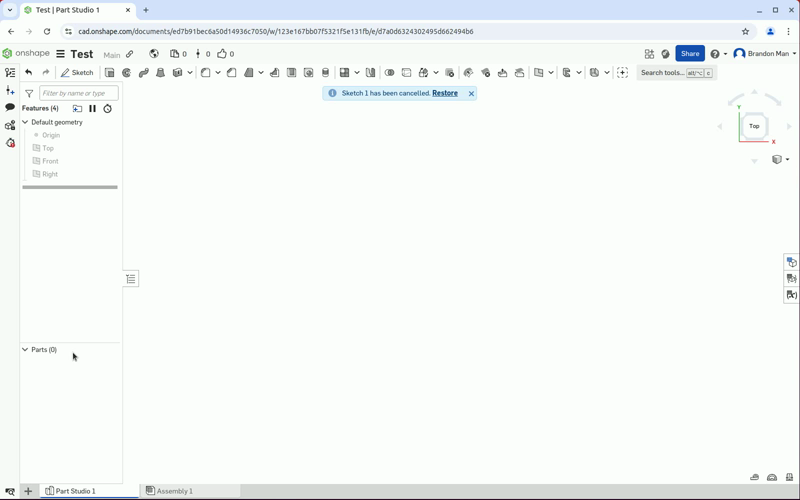
key(shift+p)
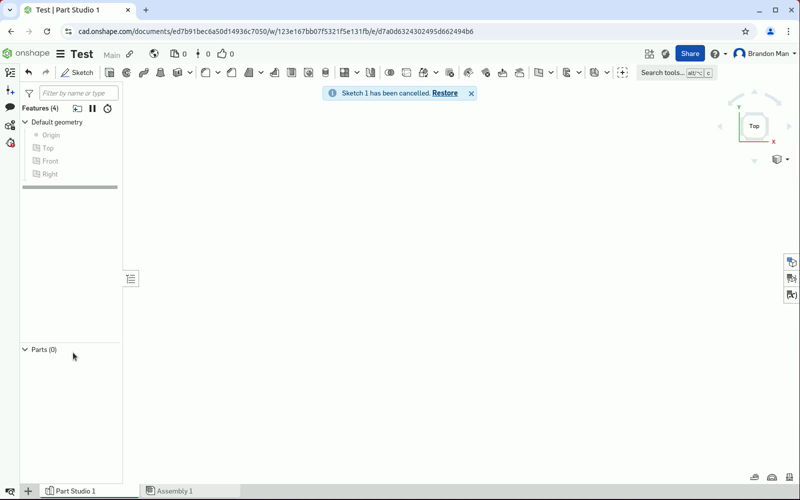
key(space)
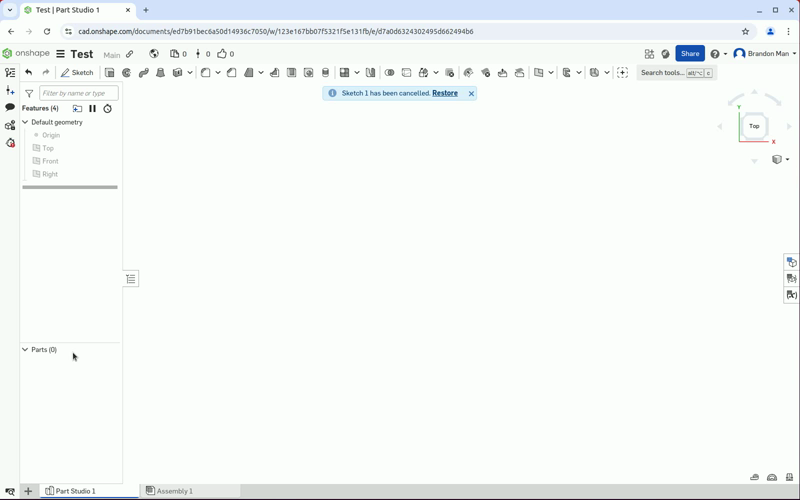
key_down(shift)
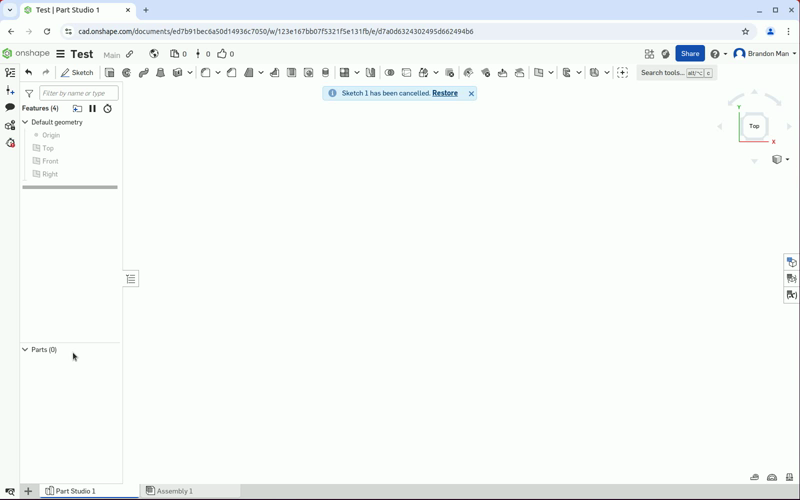
key(up)
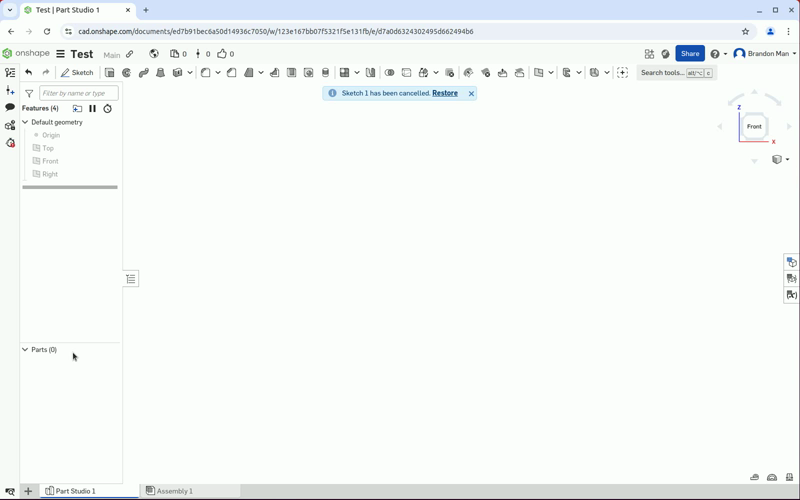
key_up(shift)
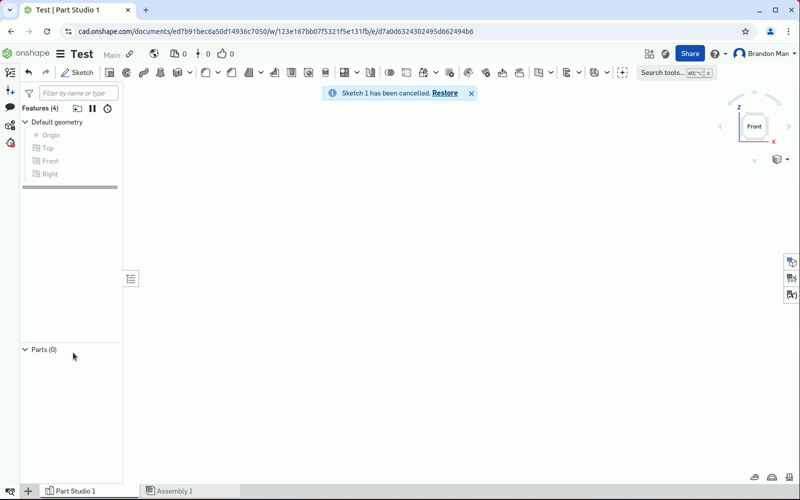
mouse_move(73, 352)
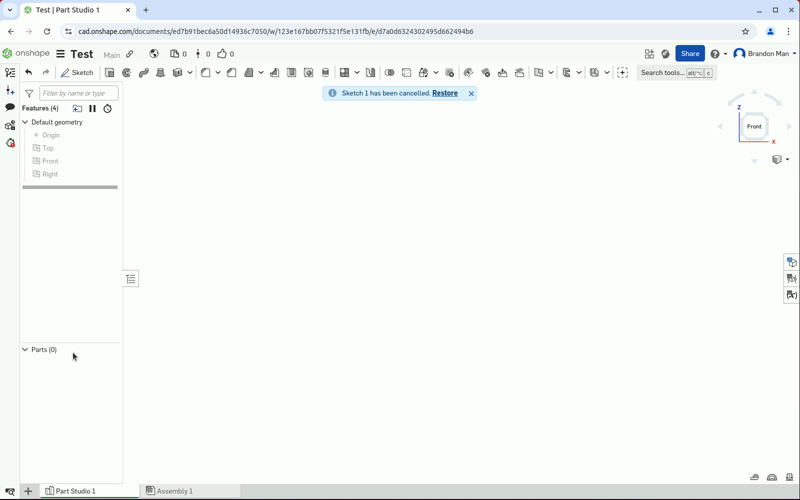
key(shift+y)
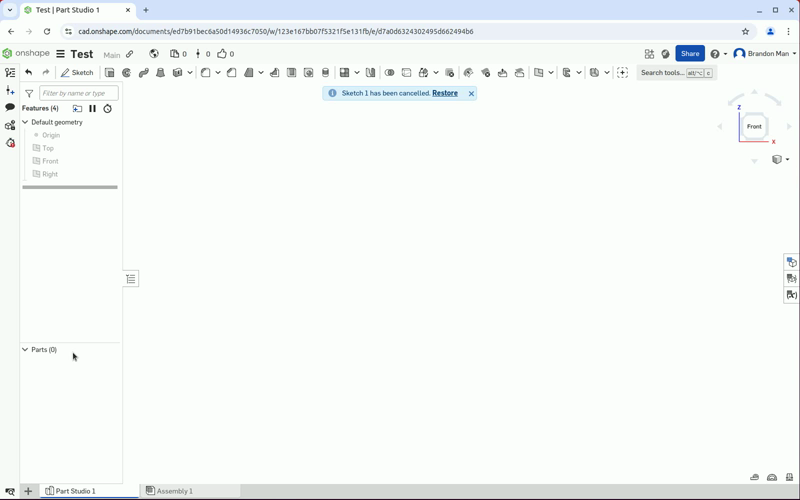
key(shift+s)
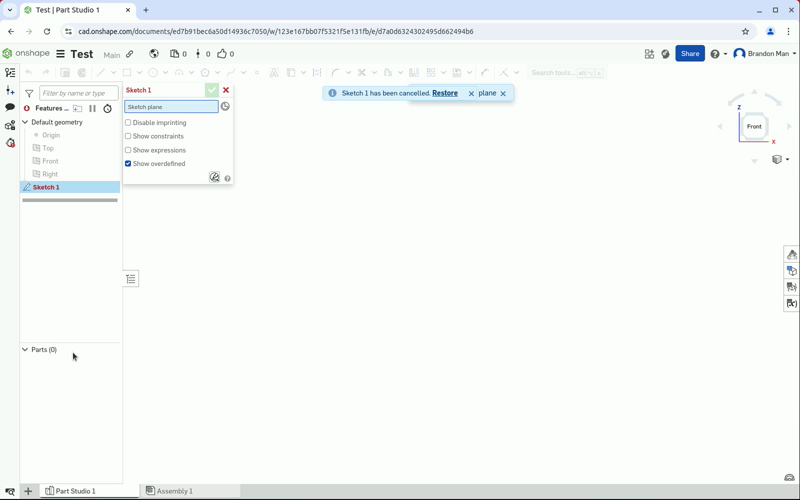
mouse_move(73, 163)
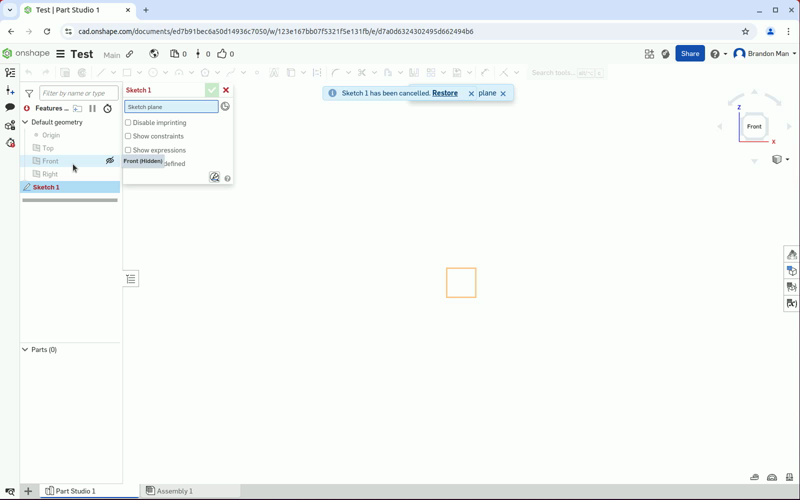
click(73, 163)
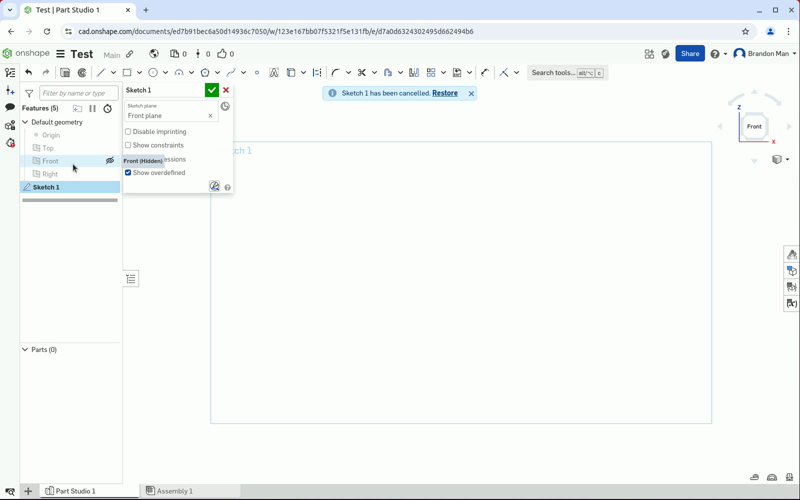
mouse_move(73, 352)
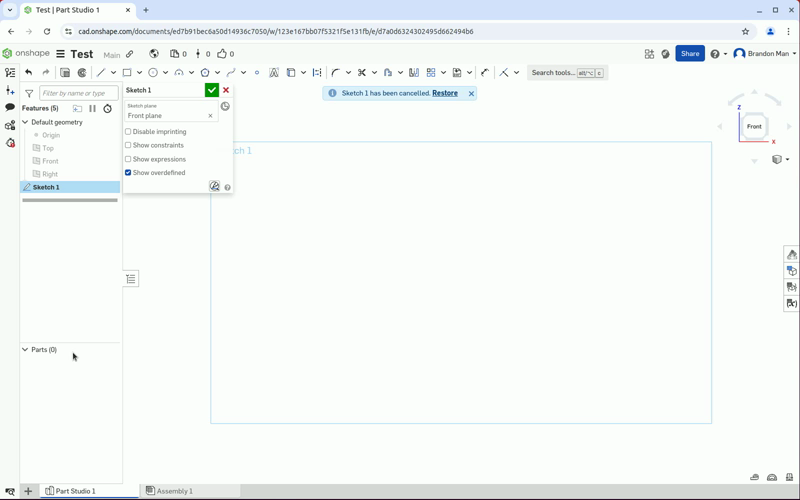
key(y)
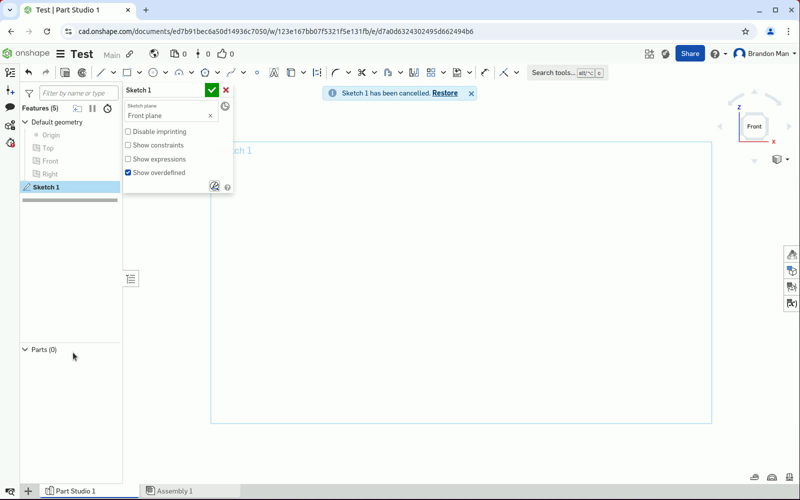
key(l)
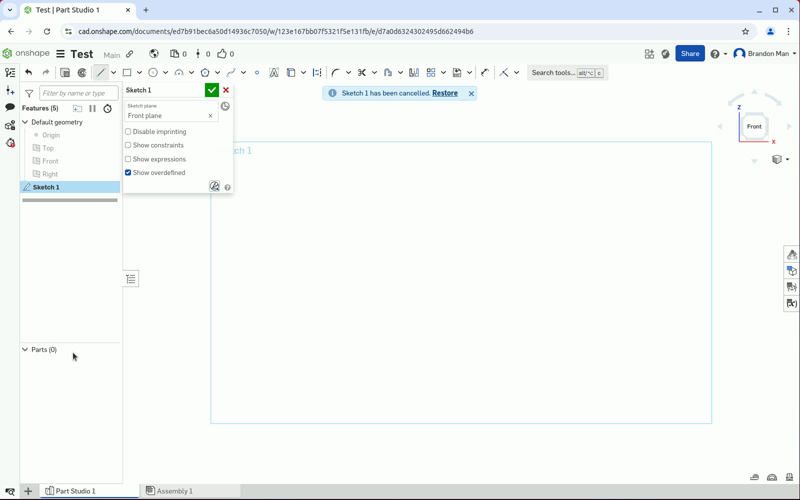
key_down(shift)
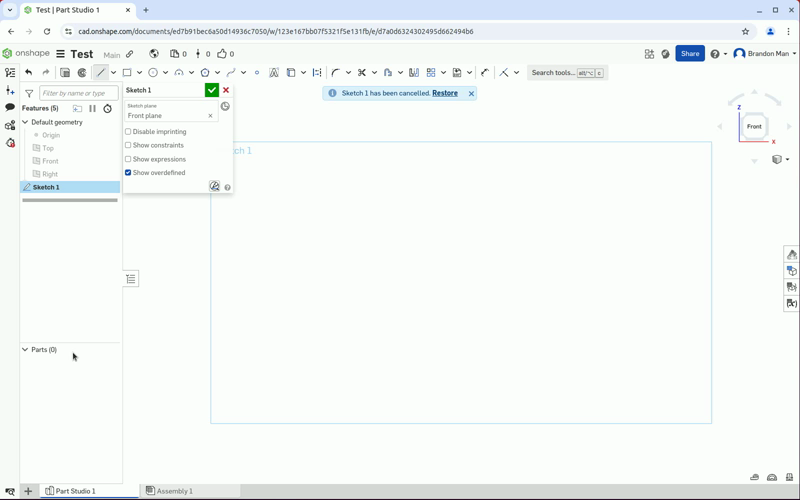
mouse_move(441, 395)
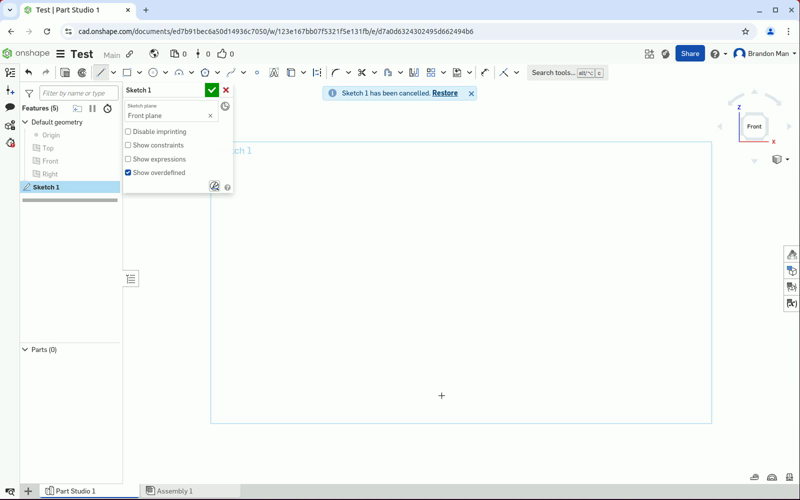
click(441, 395)
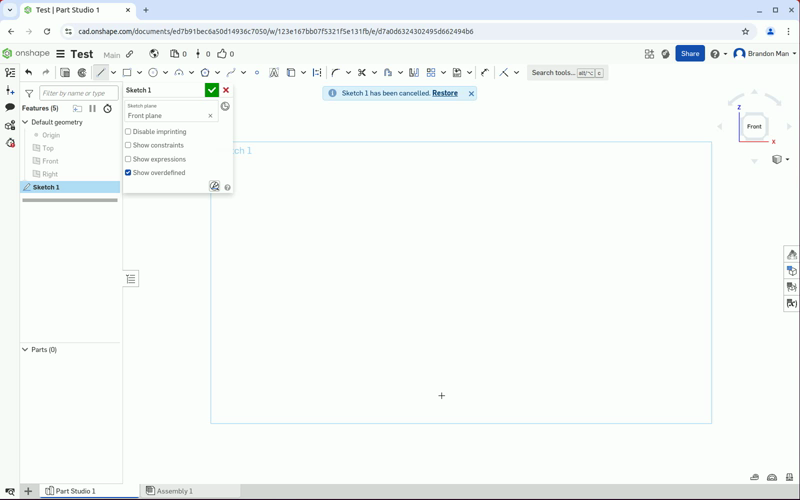
key_up(shift)
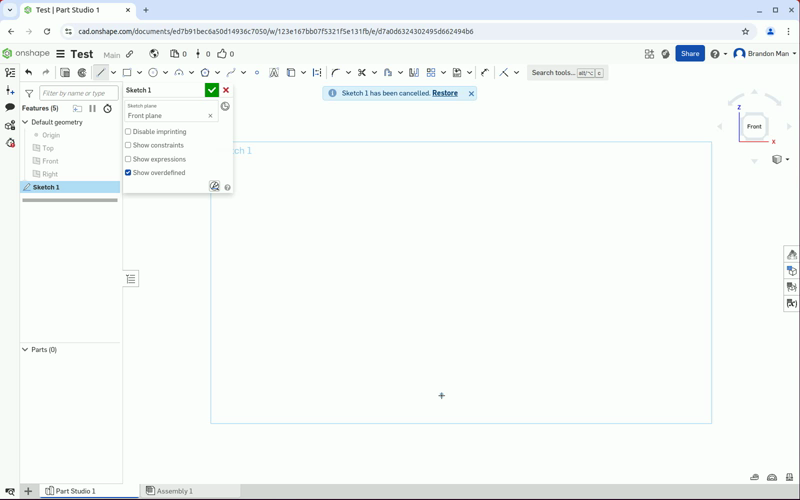
key_down(shift)
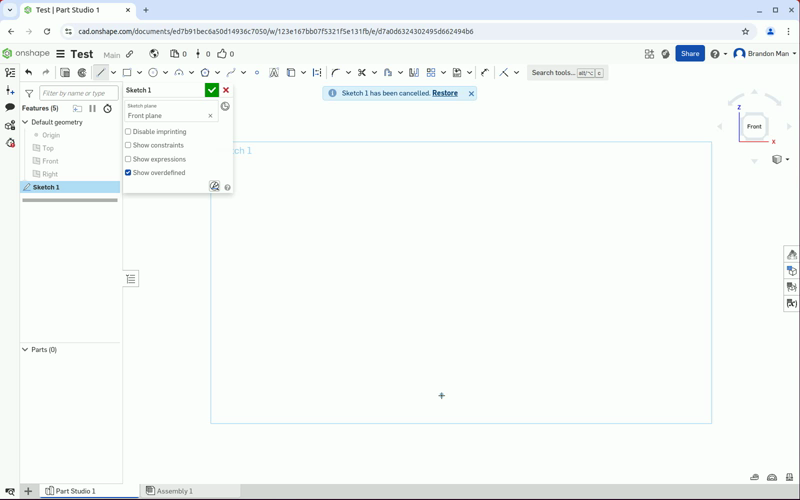
mouse_move(505, 395)
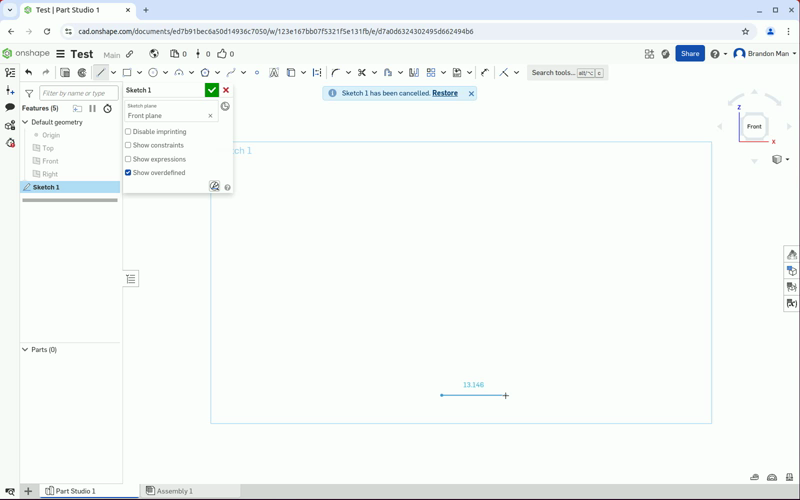
click(505, 395)
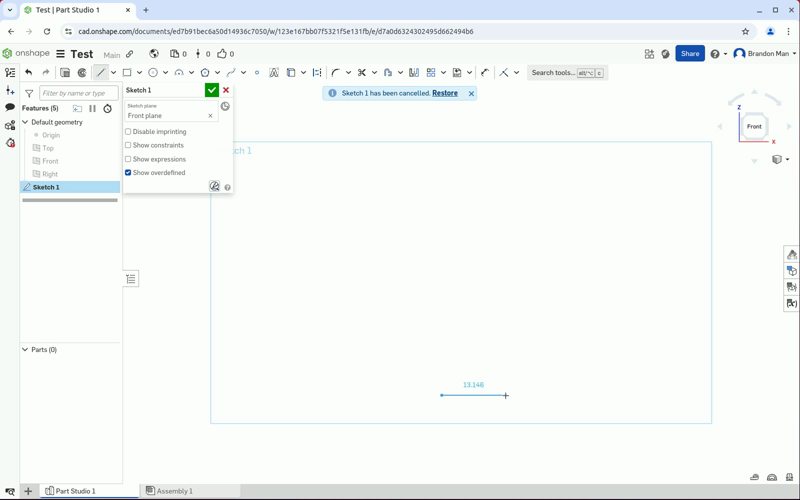
key_up(shift)
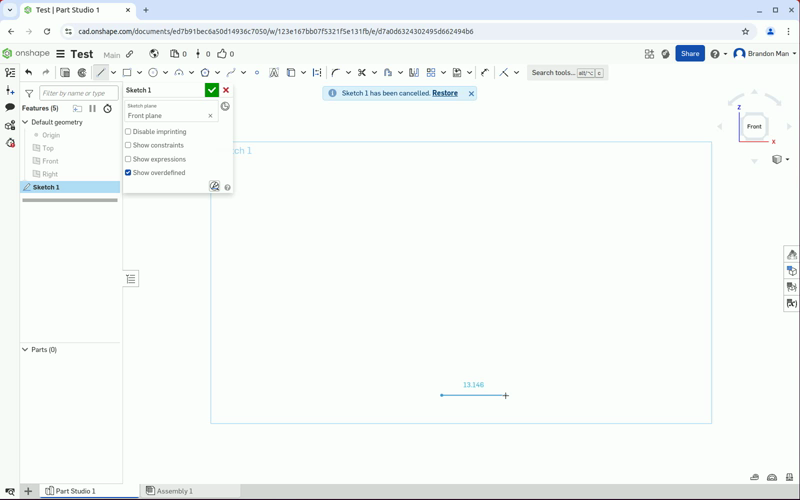
key_down(shift)
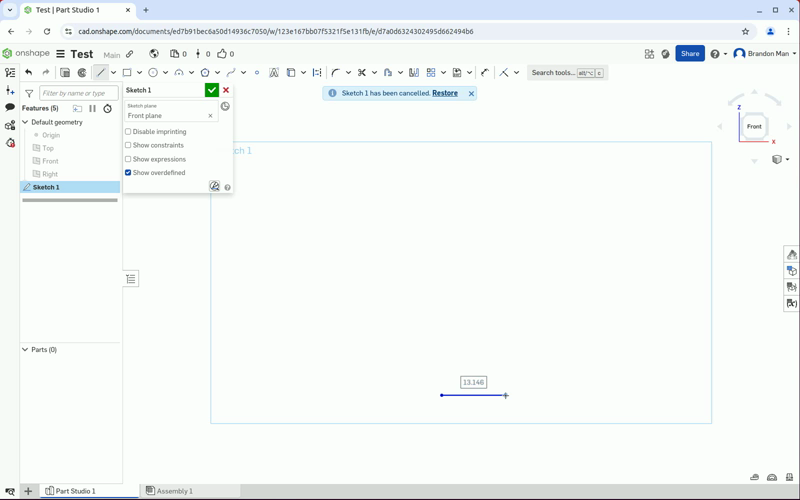
mouse_move(505, 255)
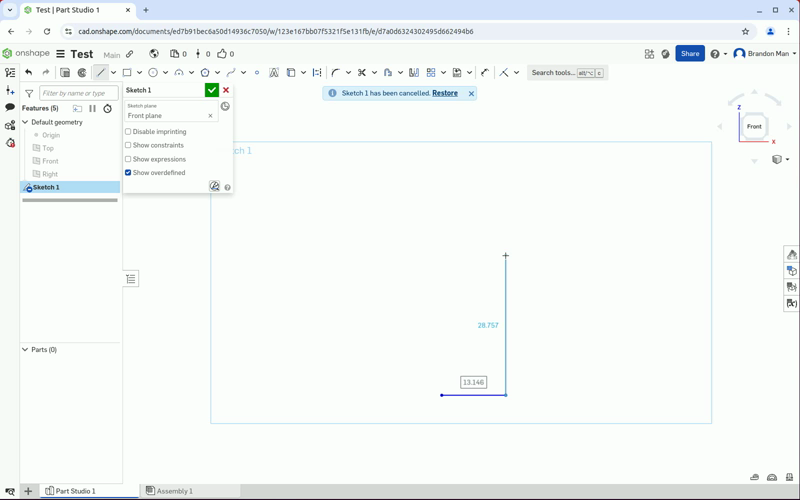
click(505, 255)
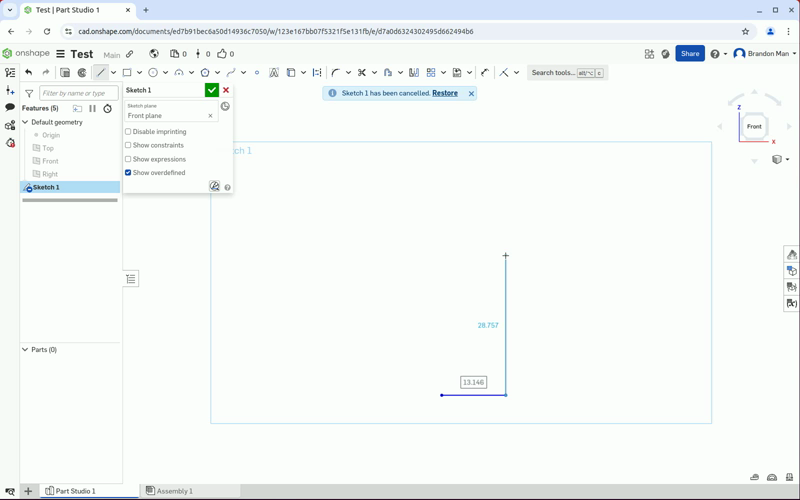
key_up(shift)
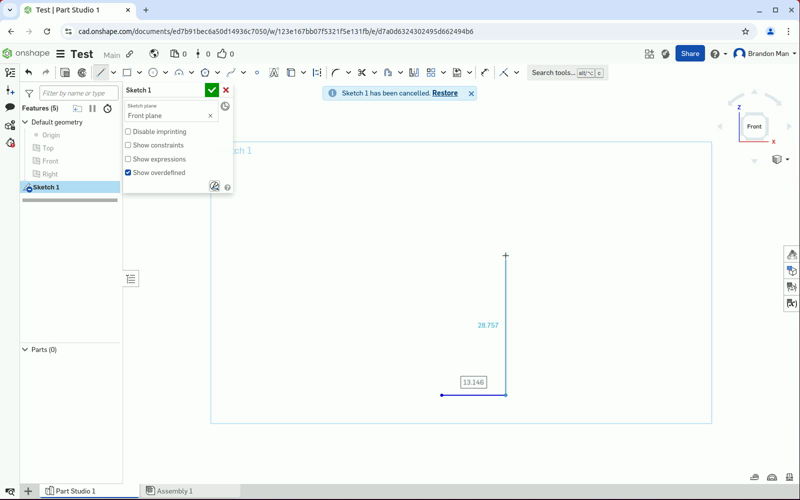
key_down(shift)
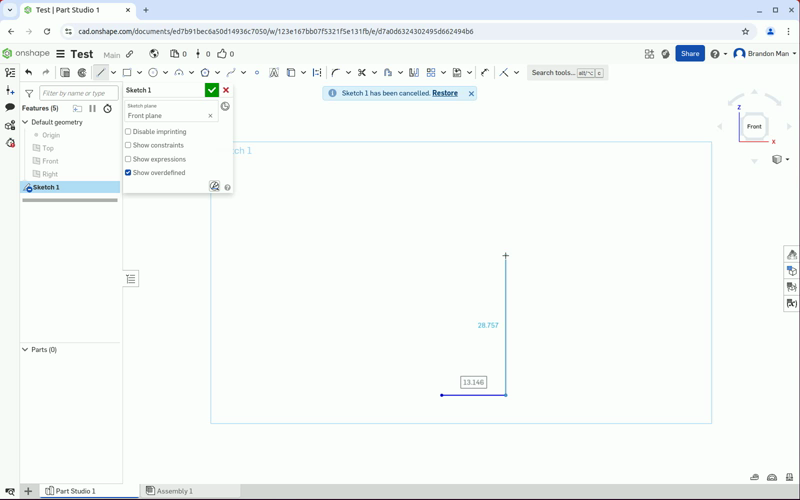
mouse_move(441, 255)
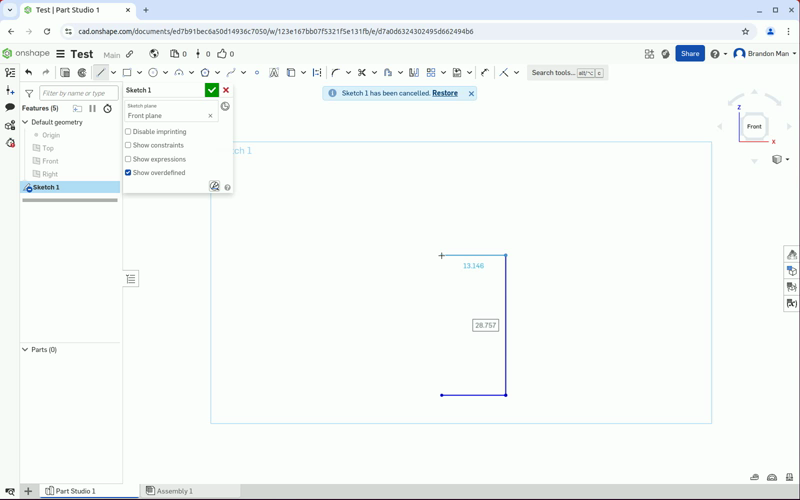
click(441, 255)
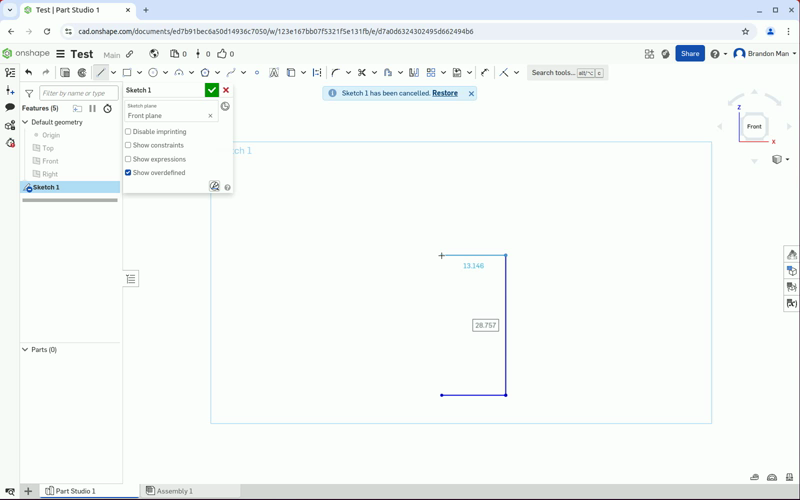
key_up(shift)
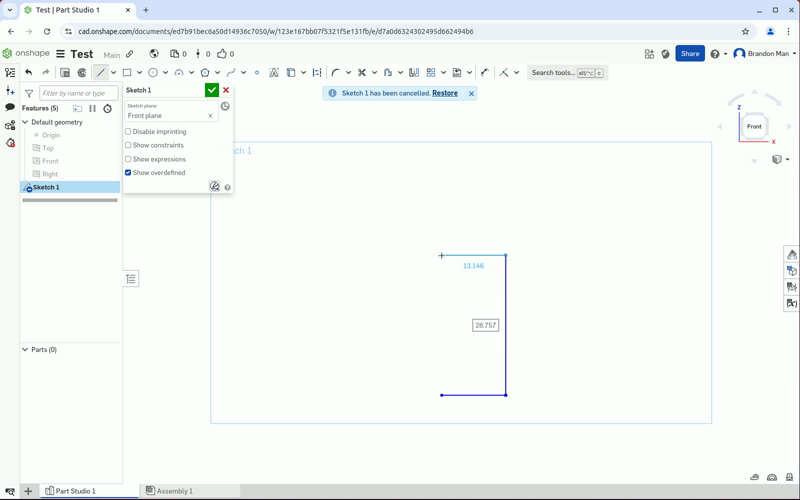
key_down(shift)
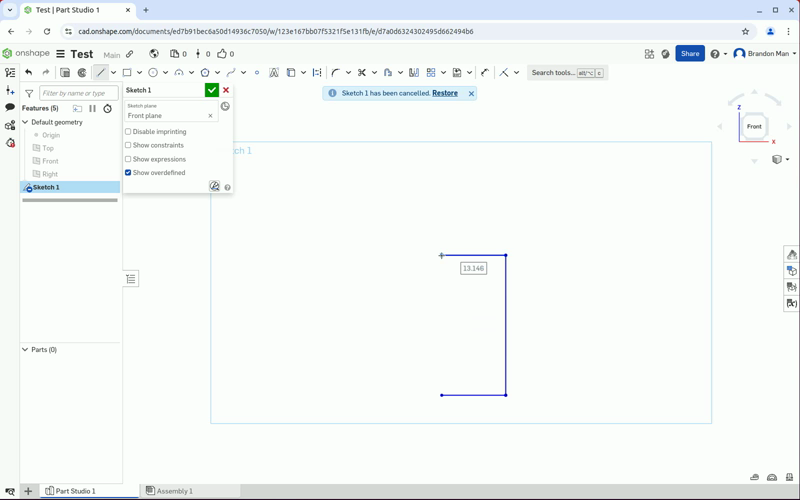
mouse_move(441, 395)
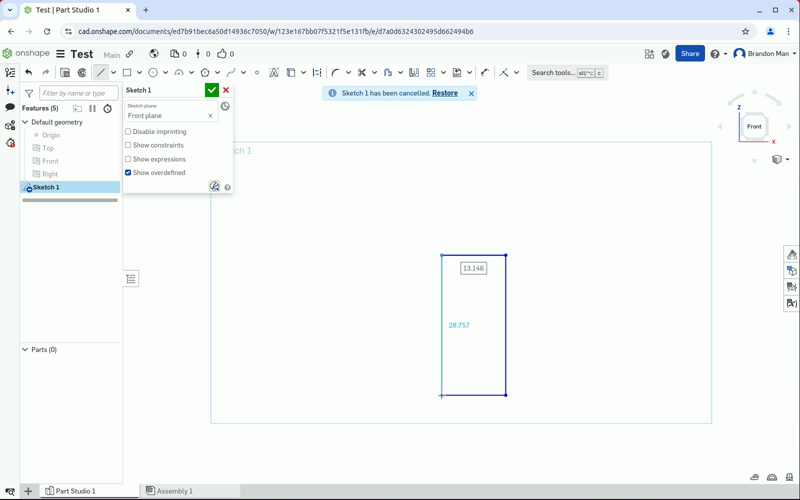
key_up(shift)
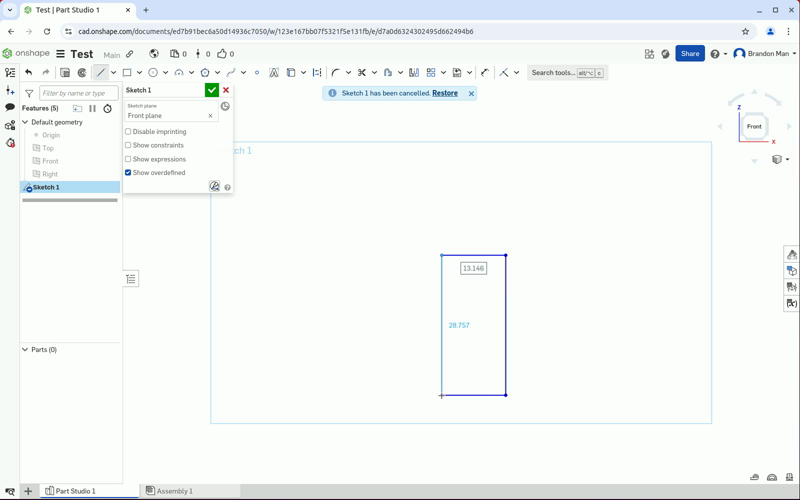
click(441, 395)
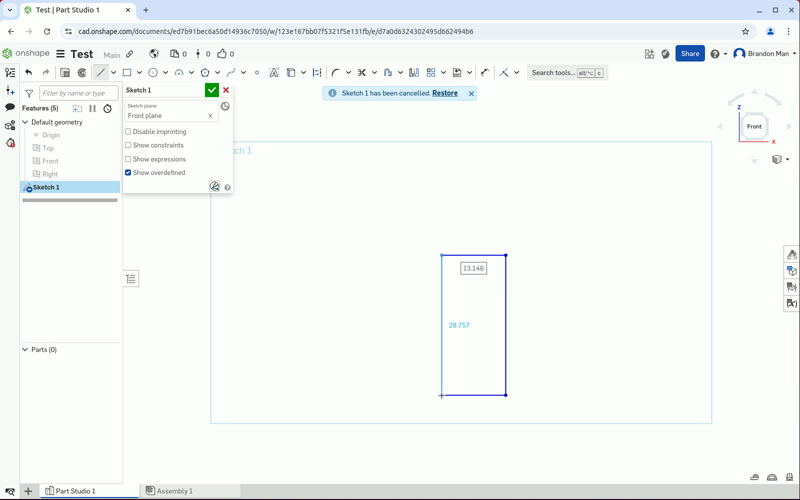
key(esc)
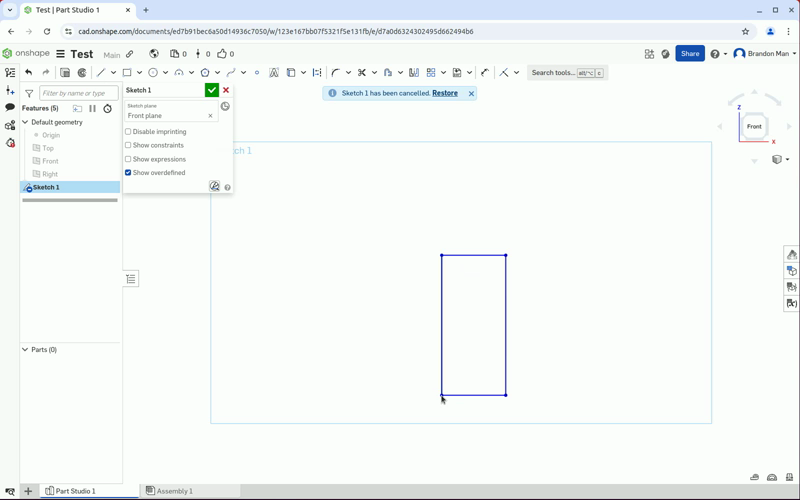
mouse_move(460, 366)
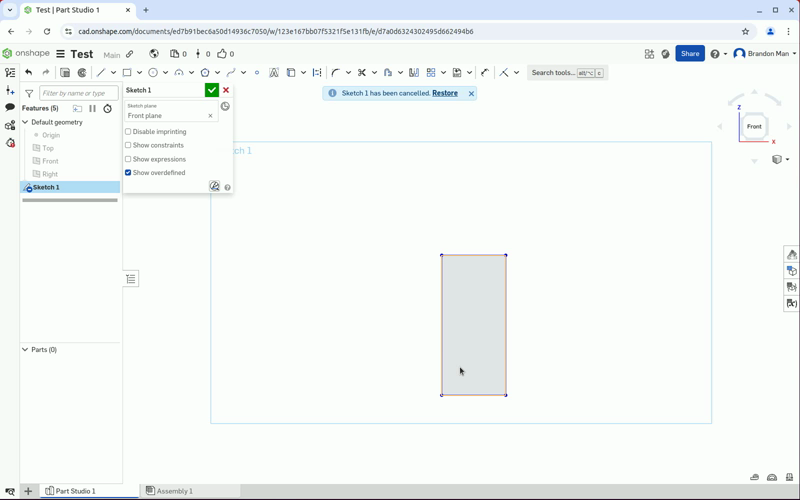
click(460, 366)
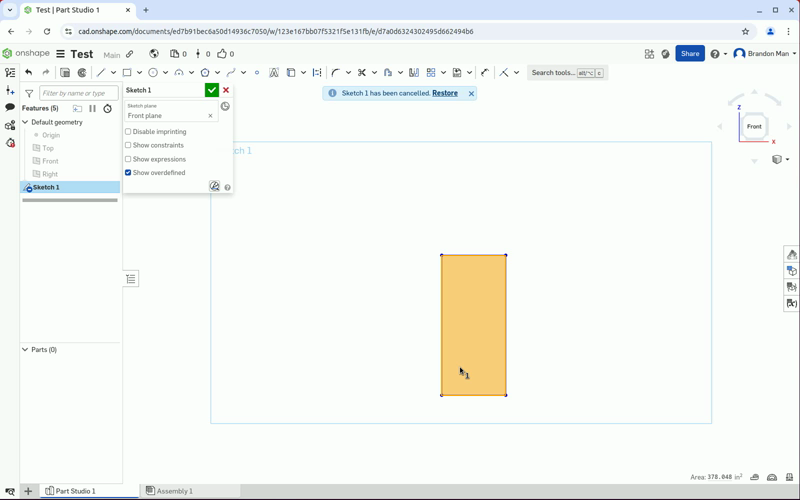
mouse_move(73, 352)
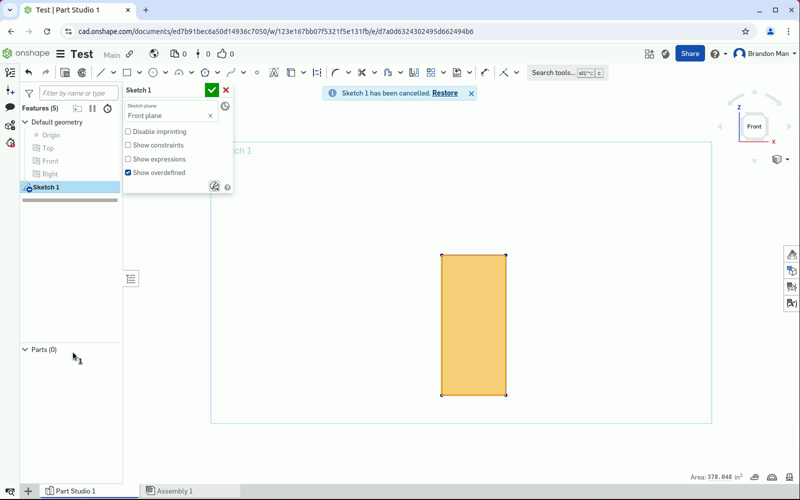
key(shift+y)
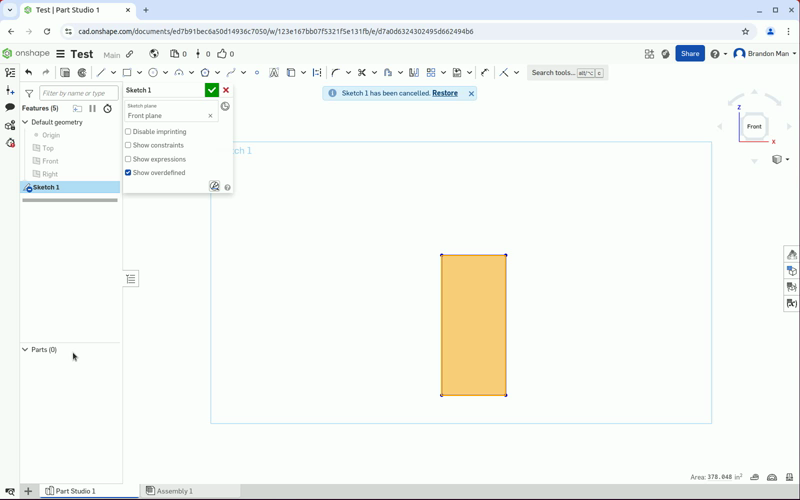
key(shift+e)
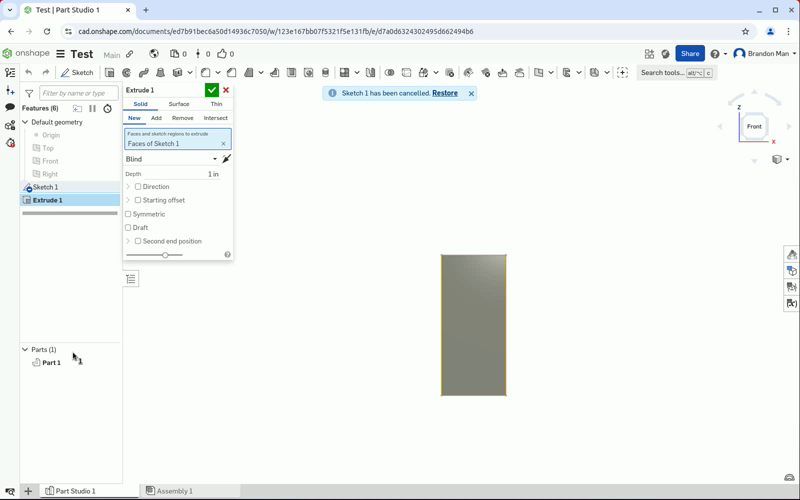
mouse_move(143, 106)
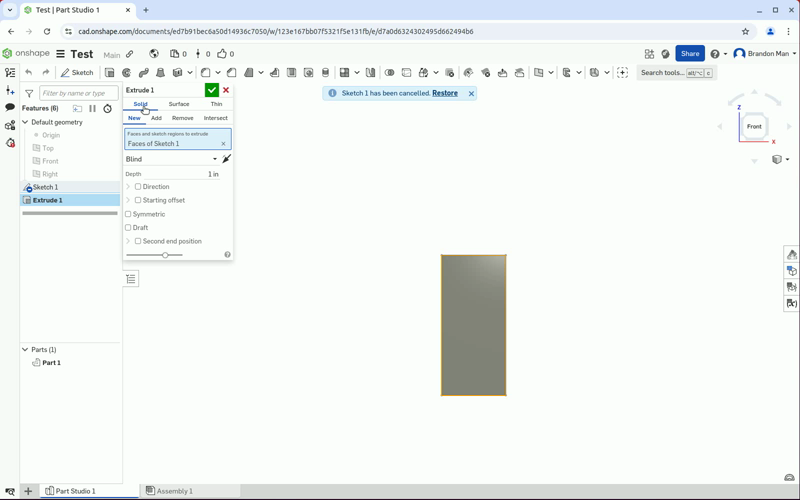
click(143, 106)
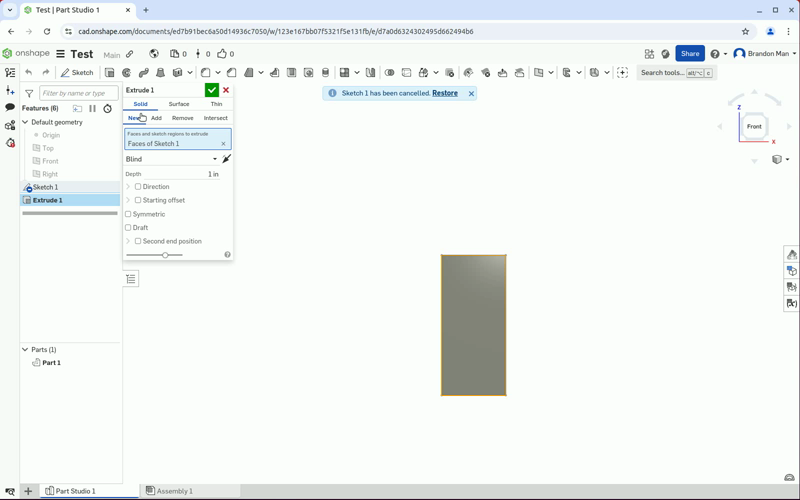
mouse_move(137, 120)
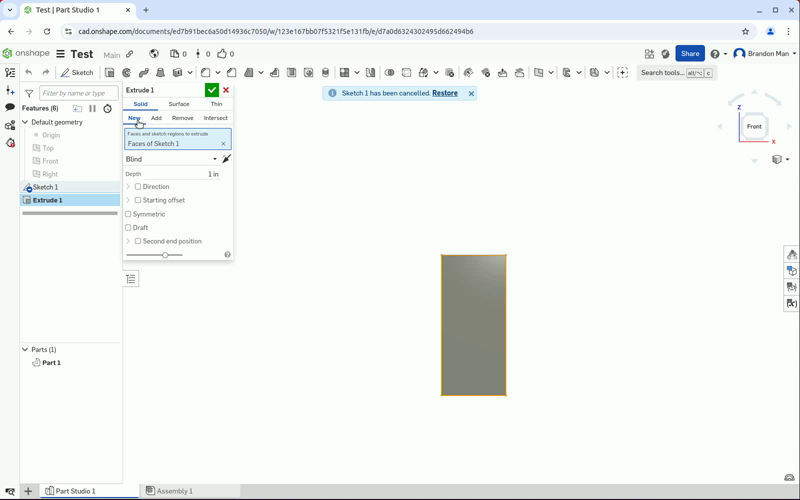
click(137, 120)
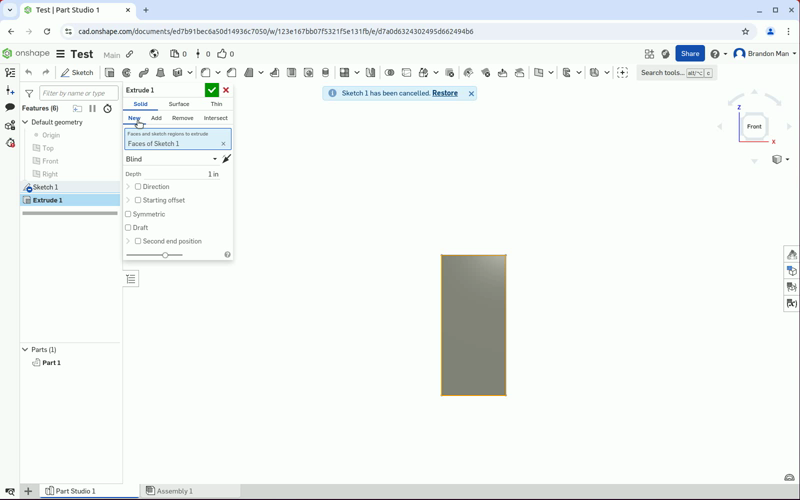
key(tab, 4)
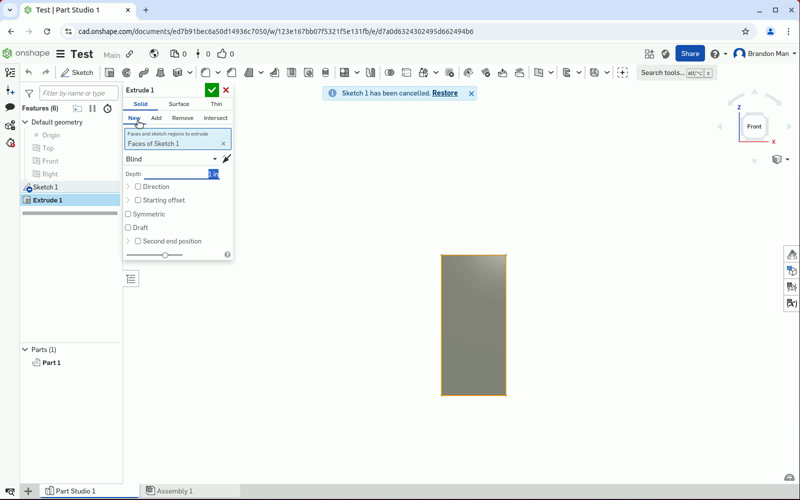
text(1.204)
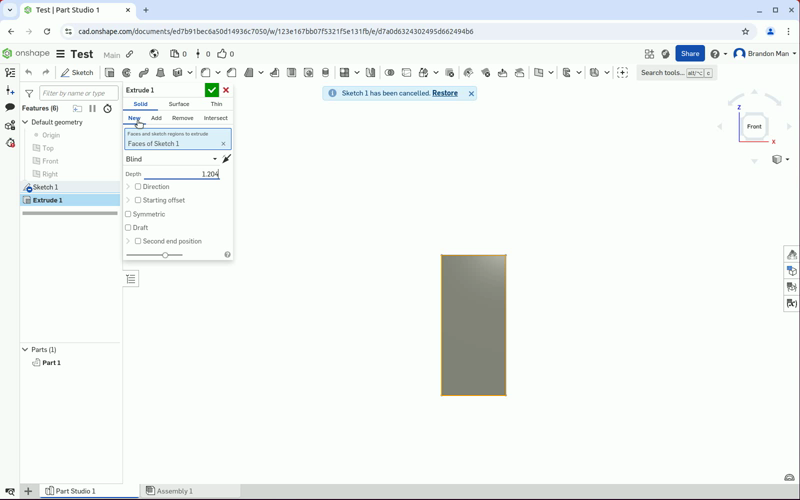
key(enter)
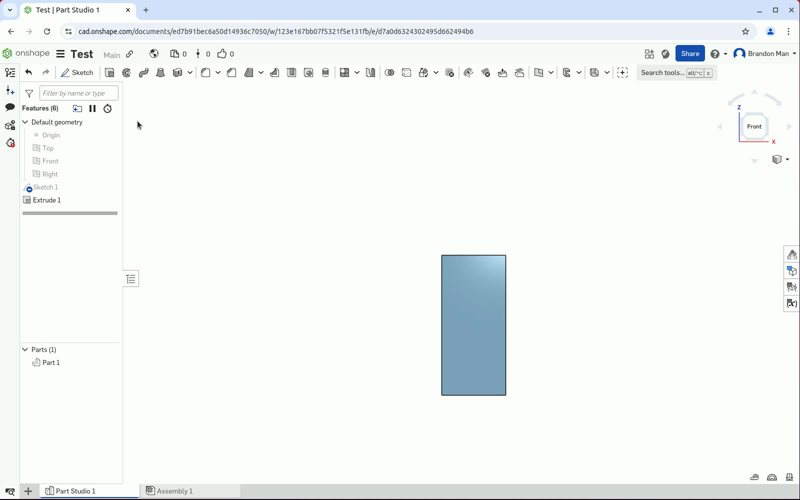
key(shift+h)
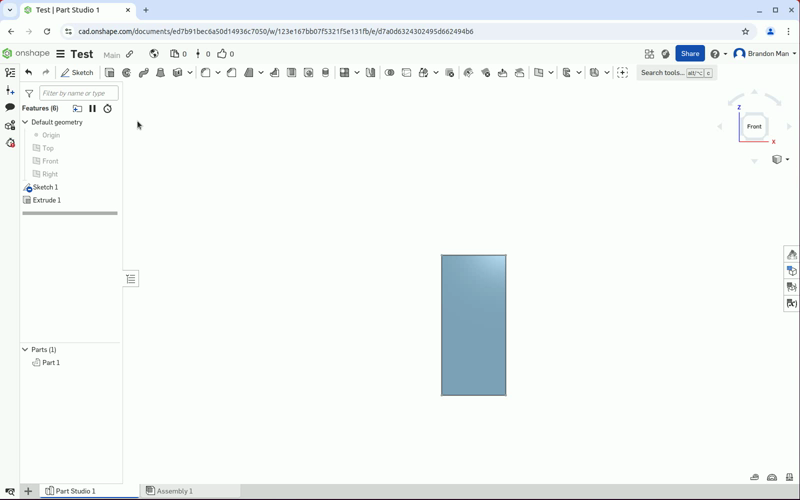
key(shift+h)
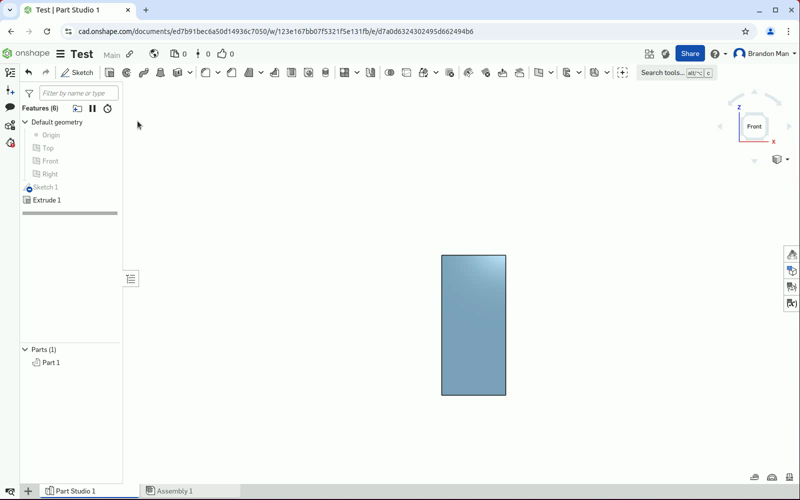
mouse_move(73, 189)
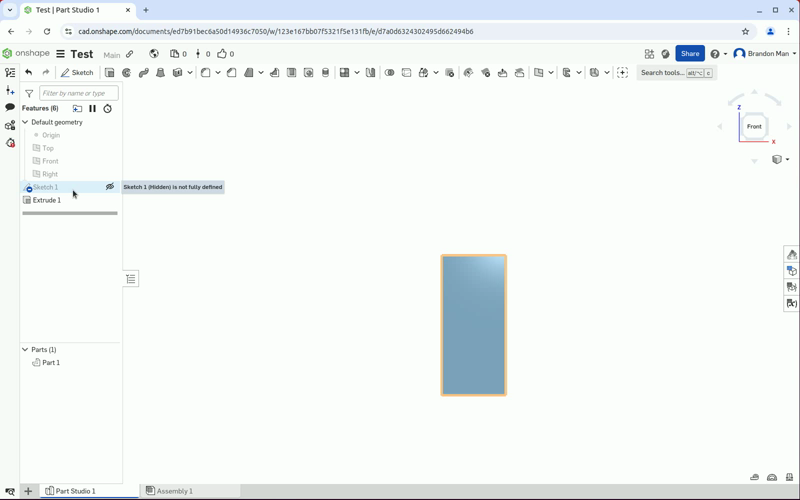
click(73, 189)
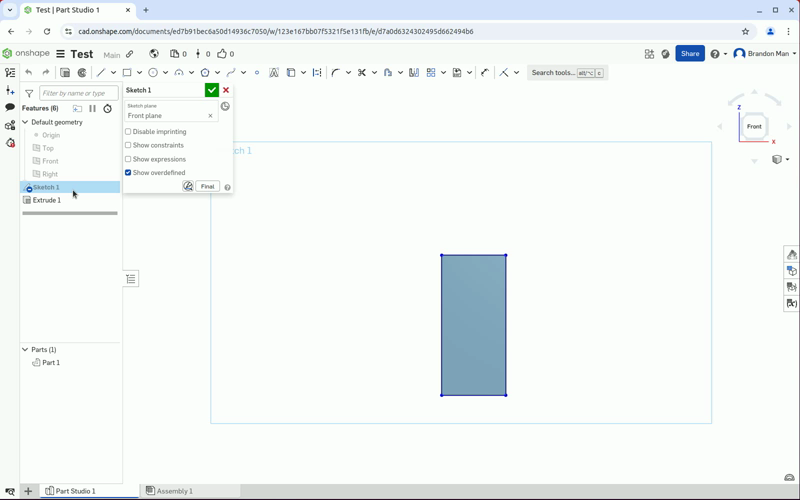
mouse_move(229, 92)
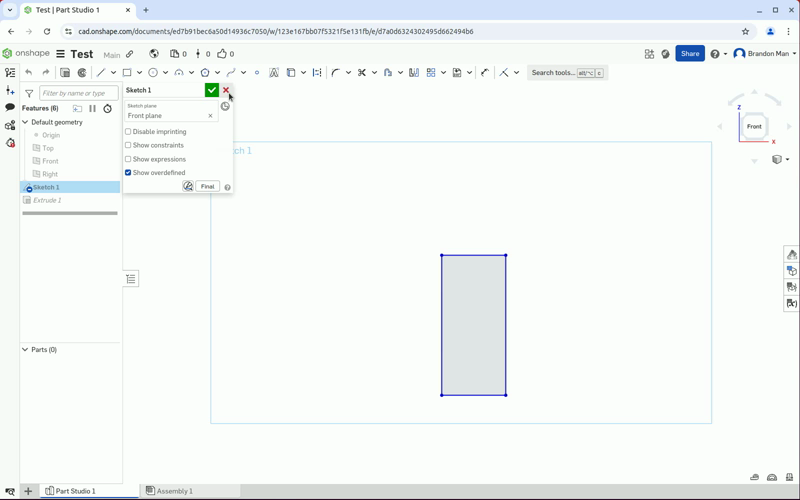
click(229, 92)
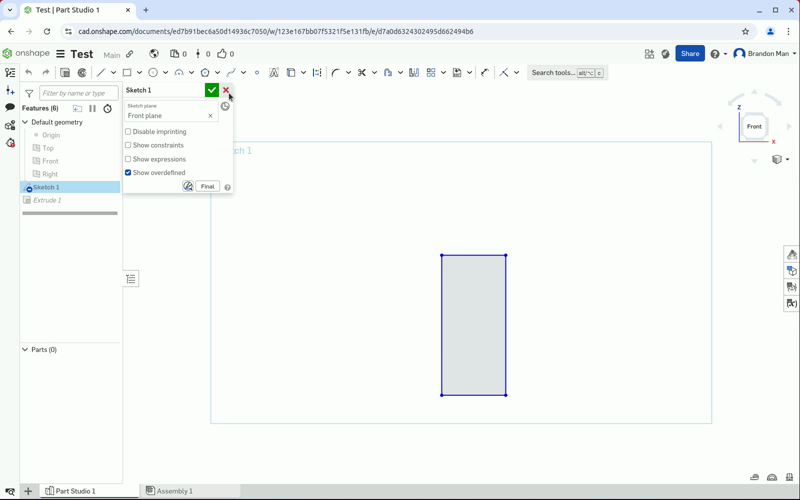
key(shift+s)
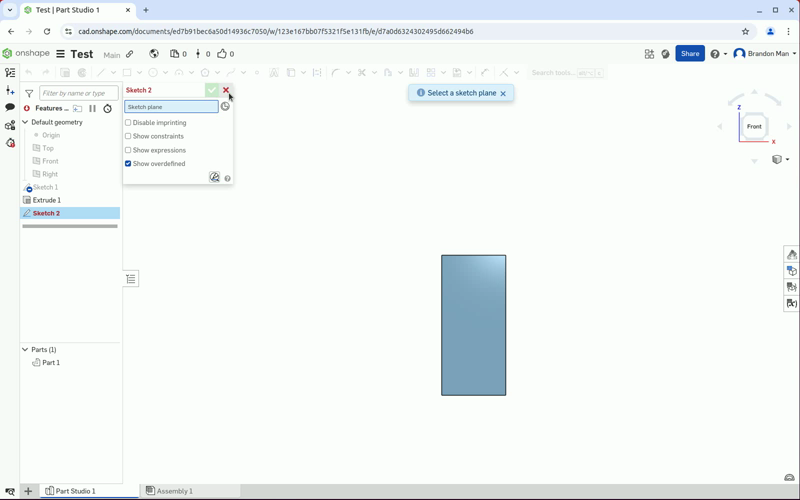
mouse_move(73, 163)
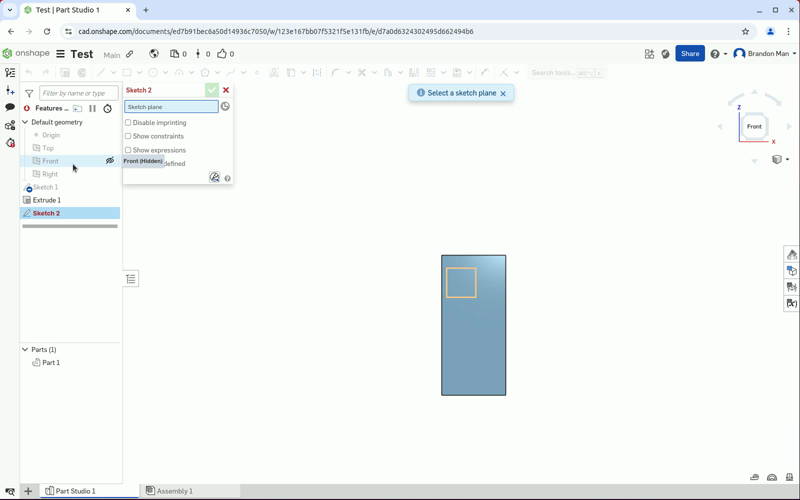
click(73, 163)
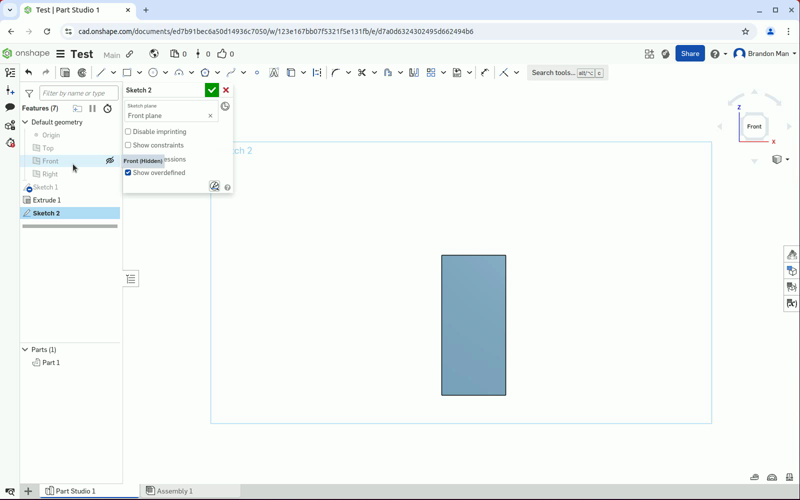
mouse_move(73, 352)
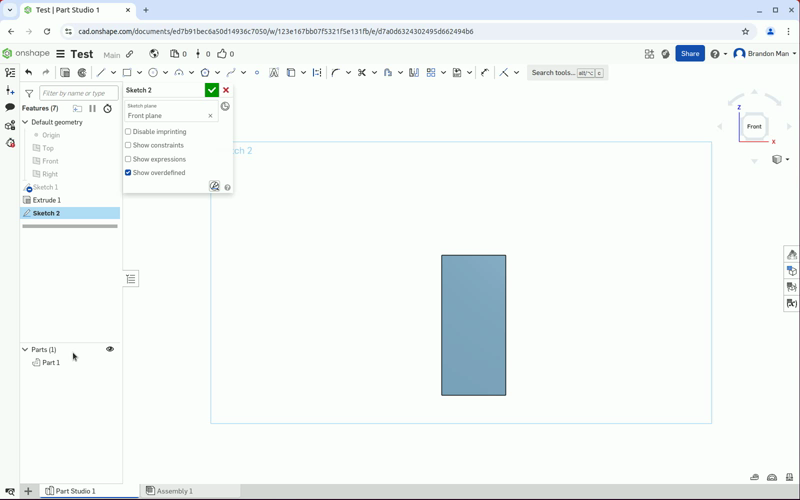
key(y)
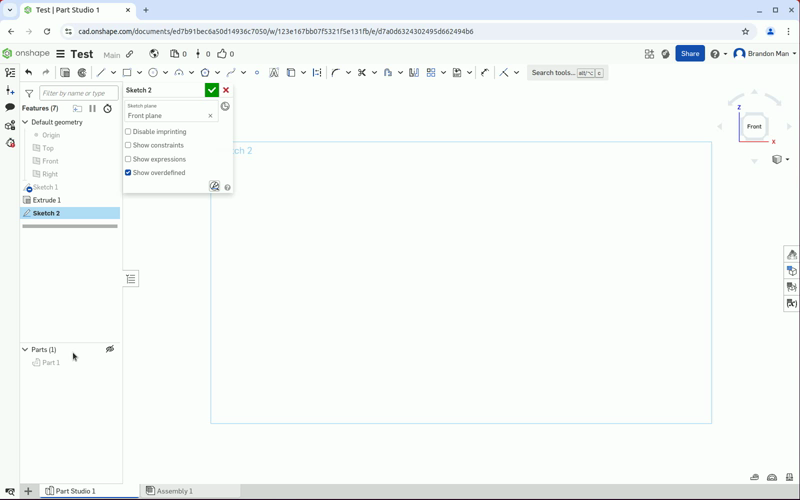
key(l)
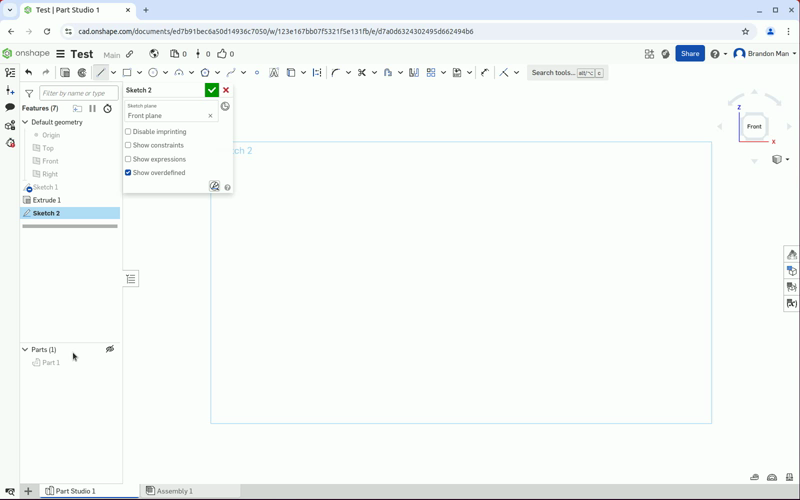
key_down(shift)
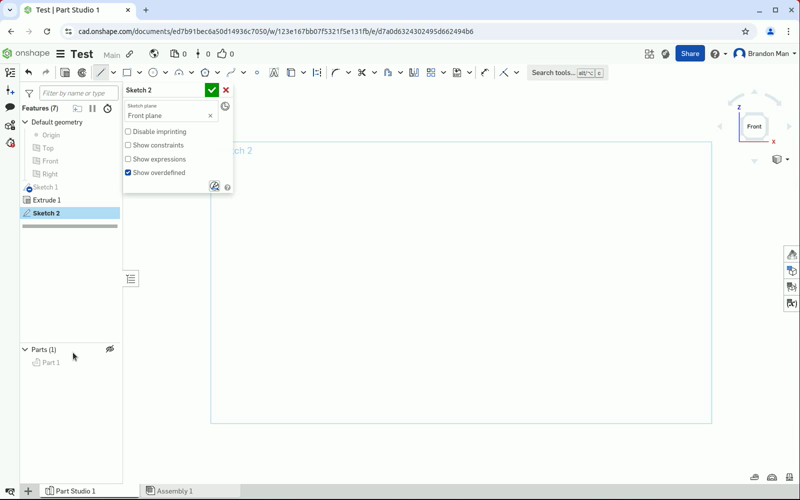
mouse_move(447, 389)
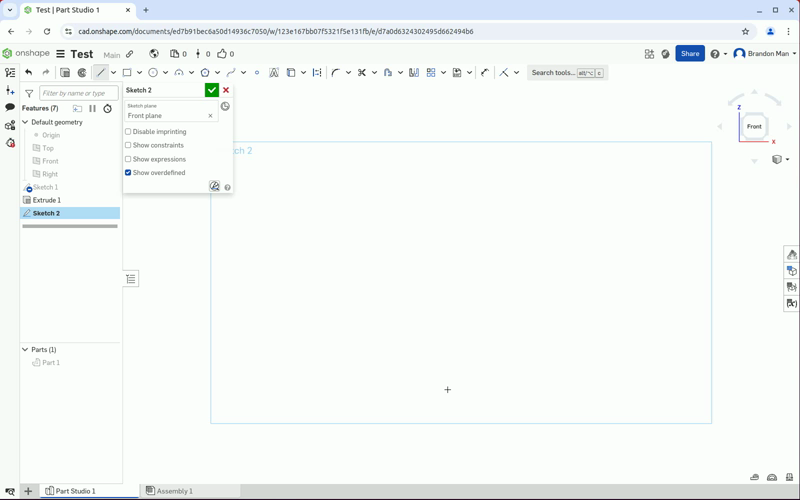
click(447, 389)
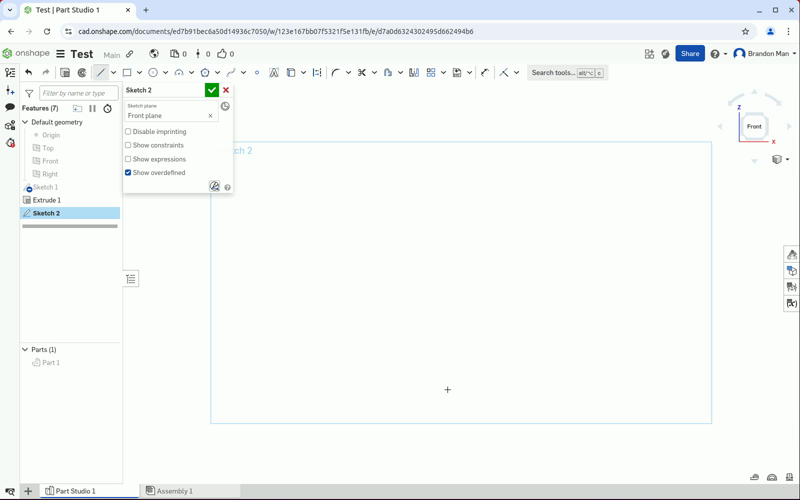
key_up(shift)
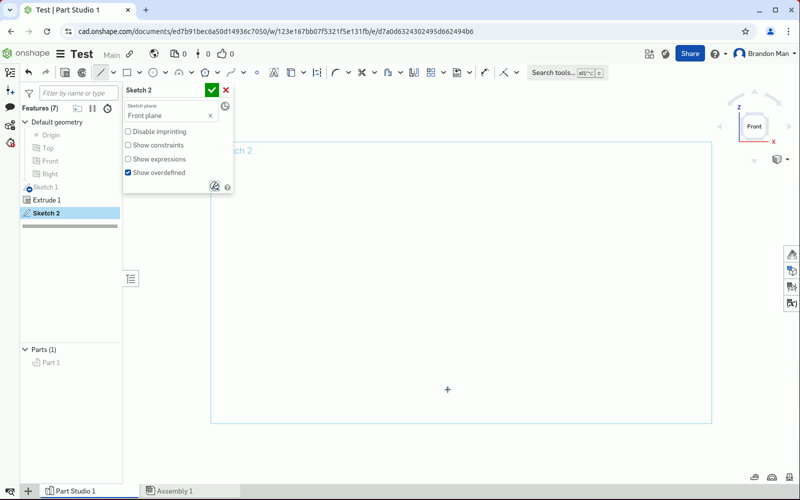
key_down(shift)
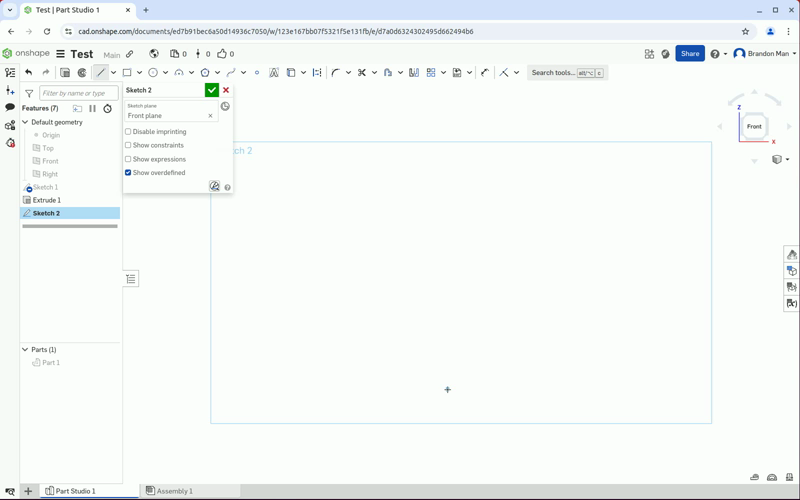
mouse_move(477, 389)
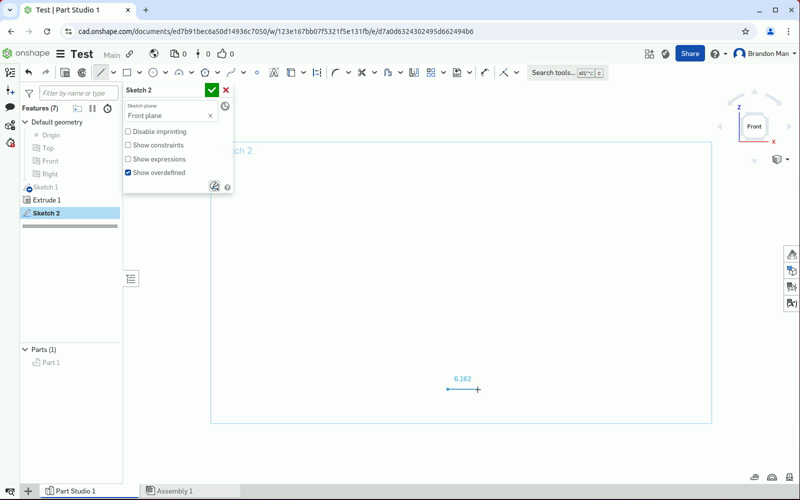
mouse_move(499, 389)
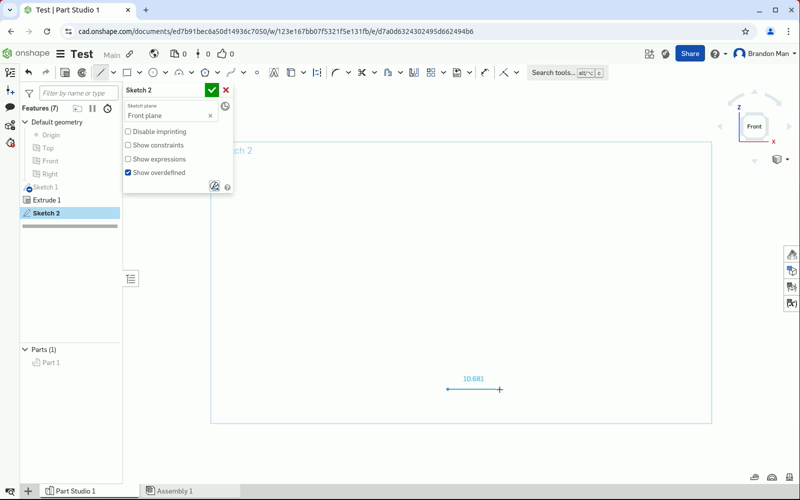
click(499, 389)
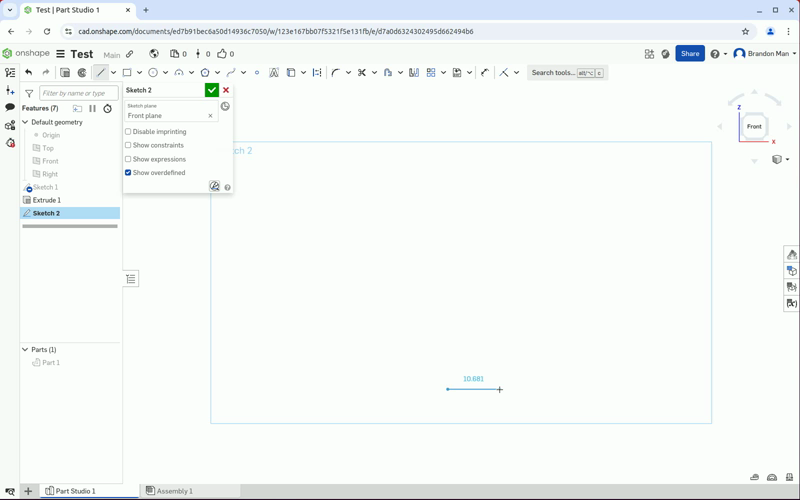
key_up(shift)
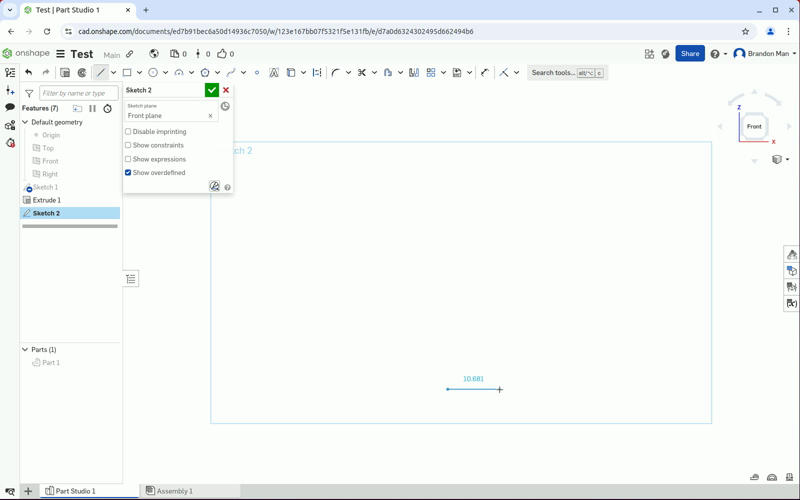
key_down(shift)
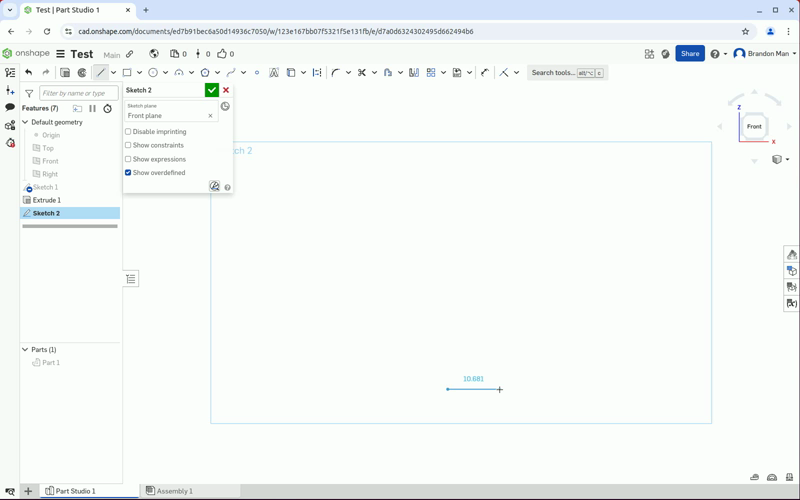
mouse_move(499, 259)
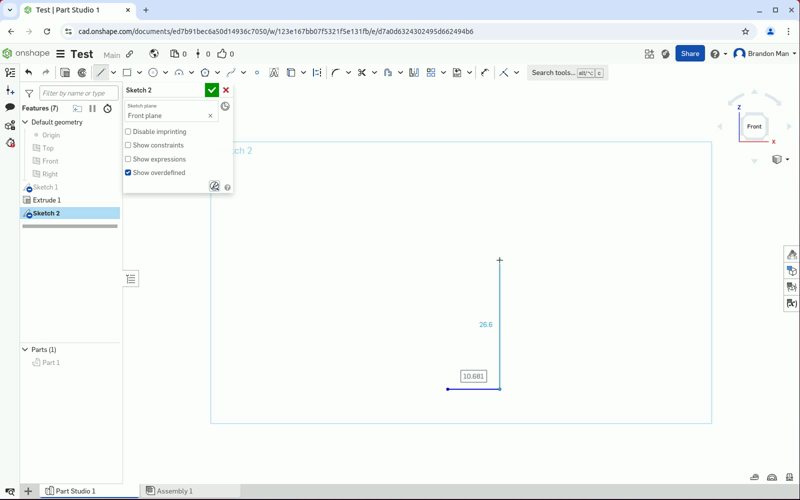
click(499, 259)
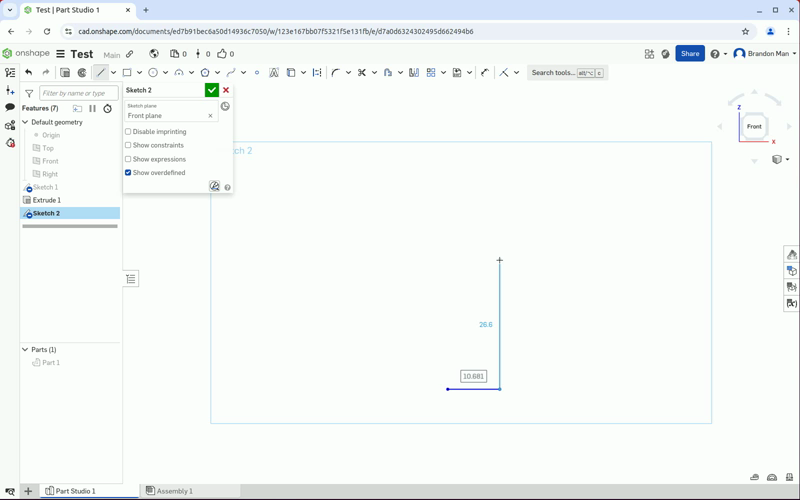
key_up(shift)
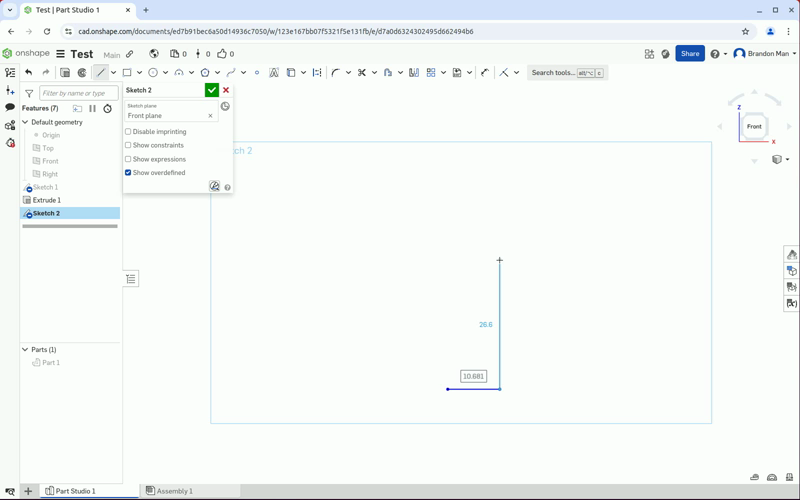
key_down(shift)
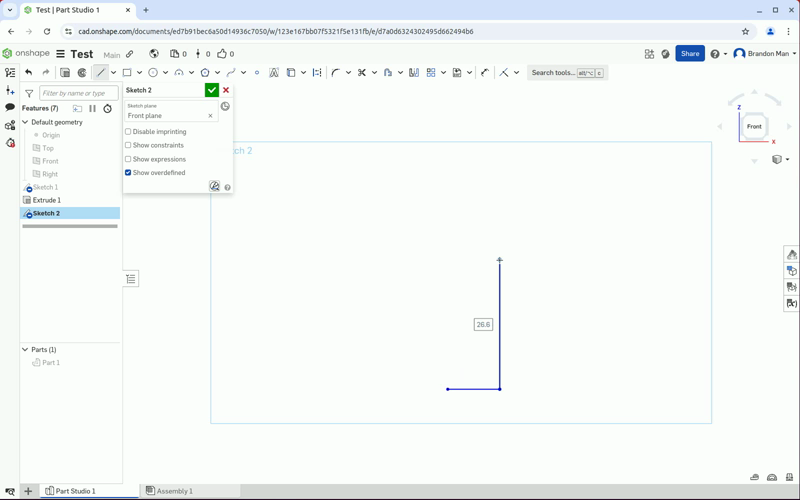
mouse_move(529, 259)
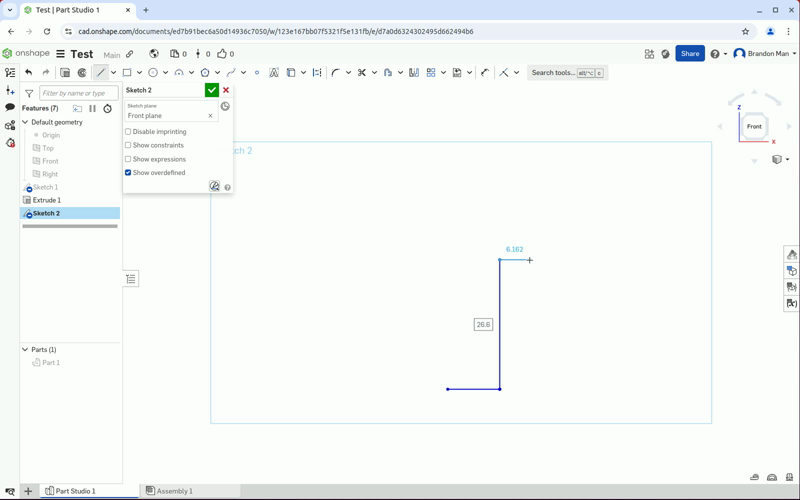
mouse_move(447, 259)
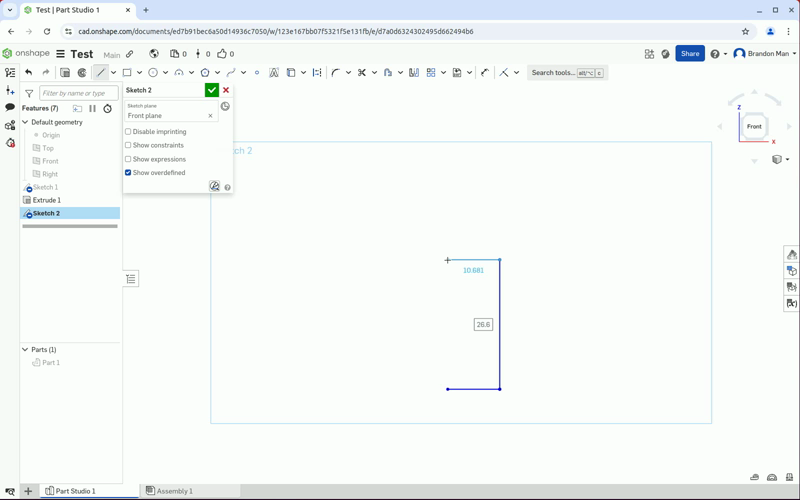
click(447, 259)
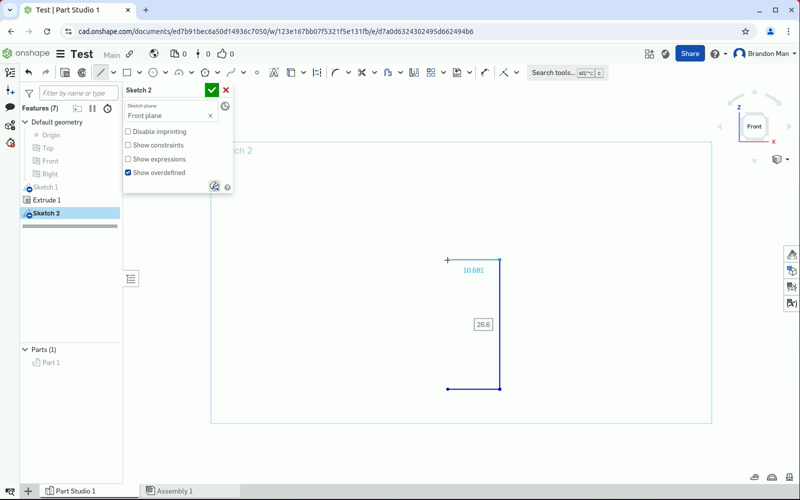
key_up(shift)
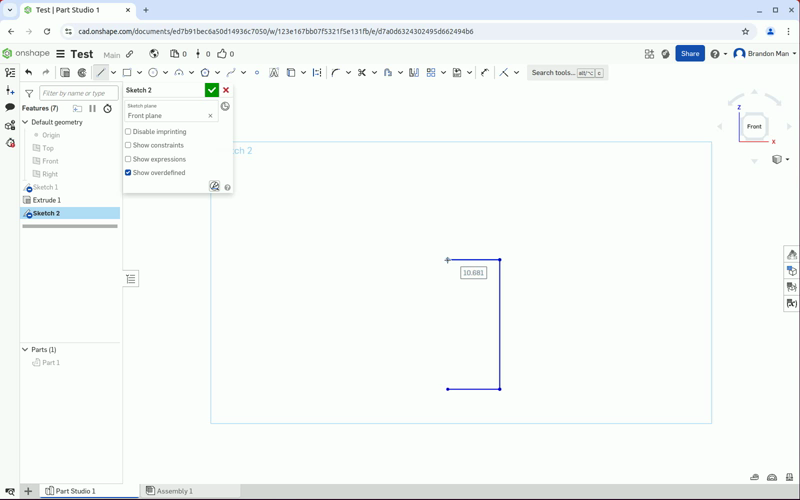
key_down(shift)
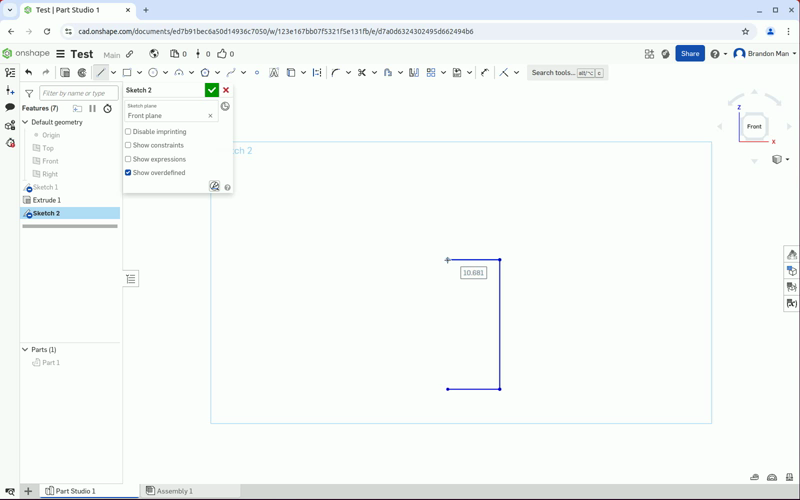
mouse_move(447, 389)
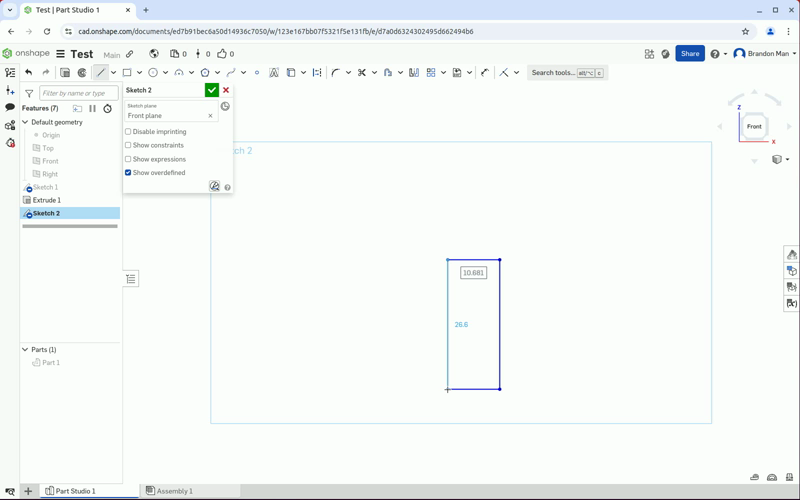
key_up(shift)
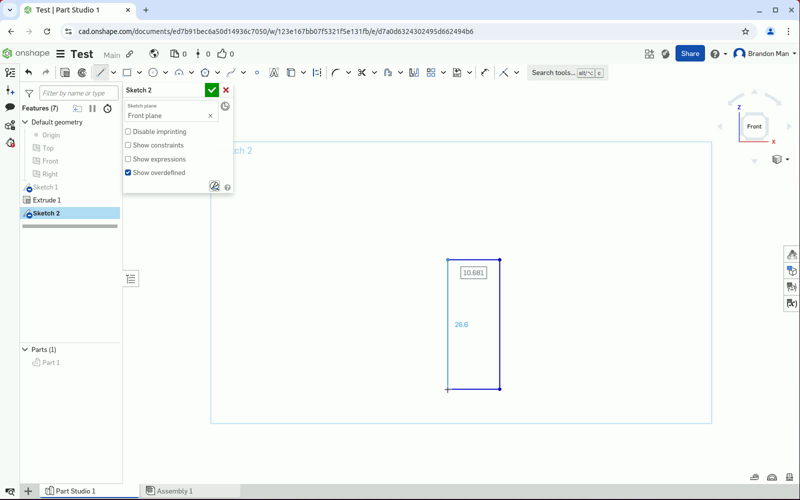
click(447, 389)
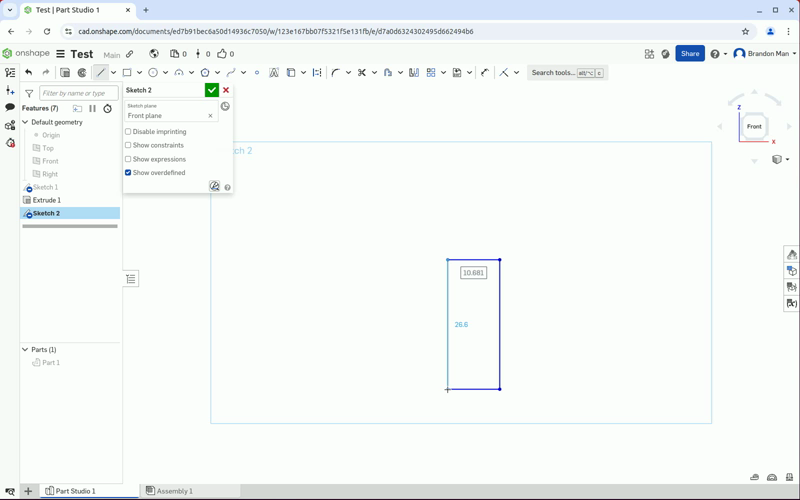
key(esc)
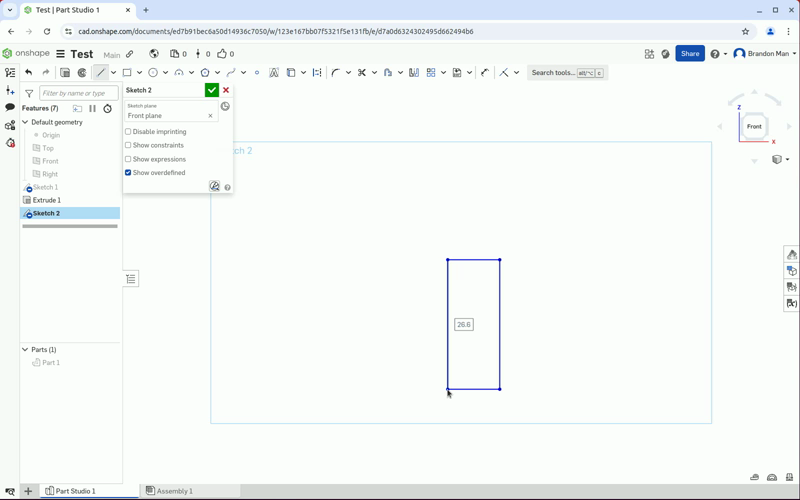
mouse_move(484, 298)
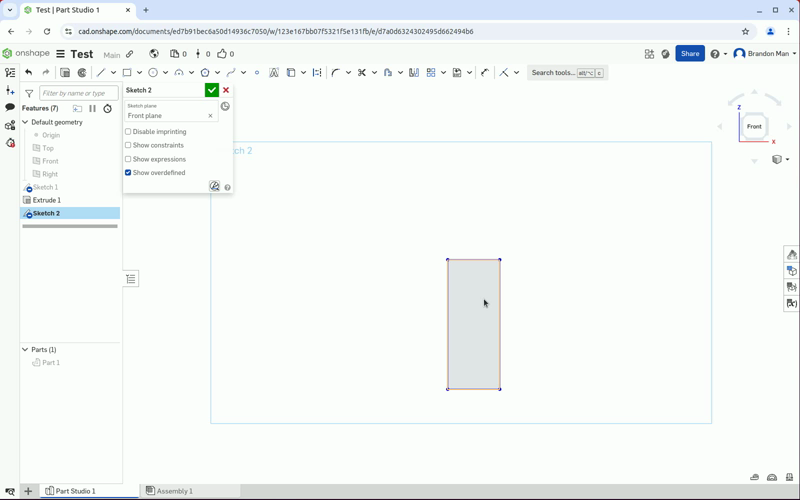
click(484, 298)
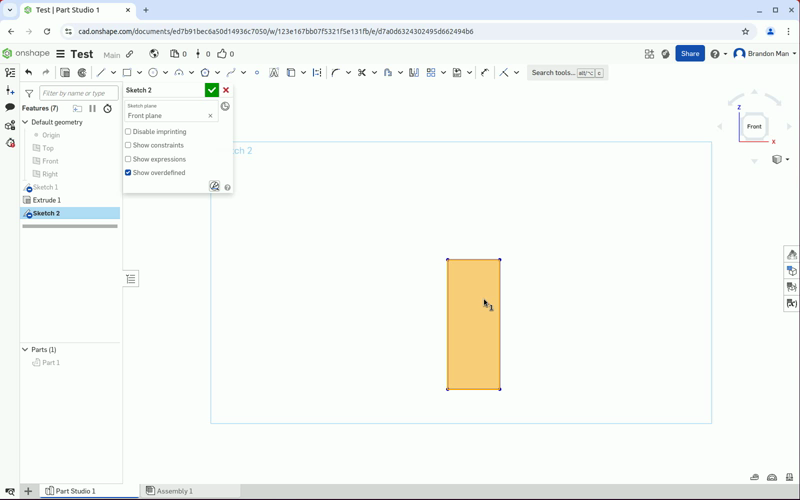
mouse_move(73, 352)
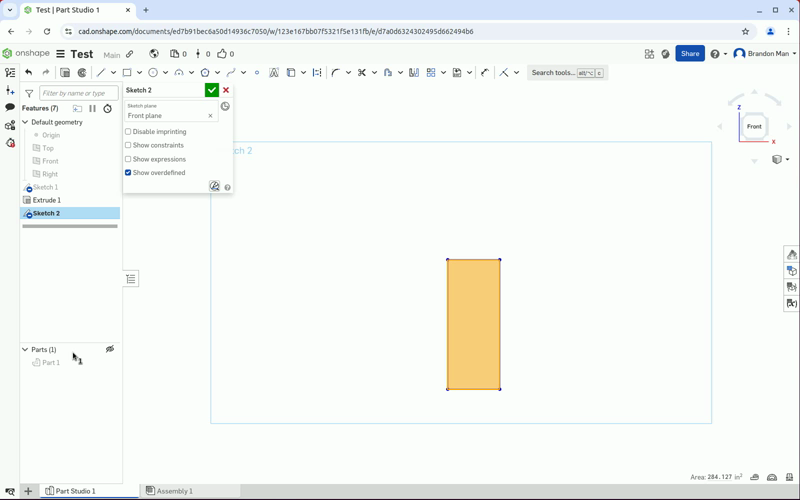
key(shift+y)
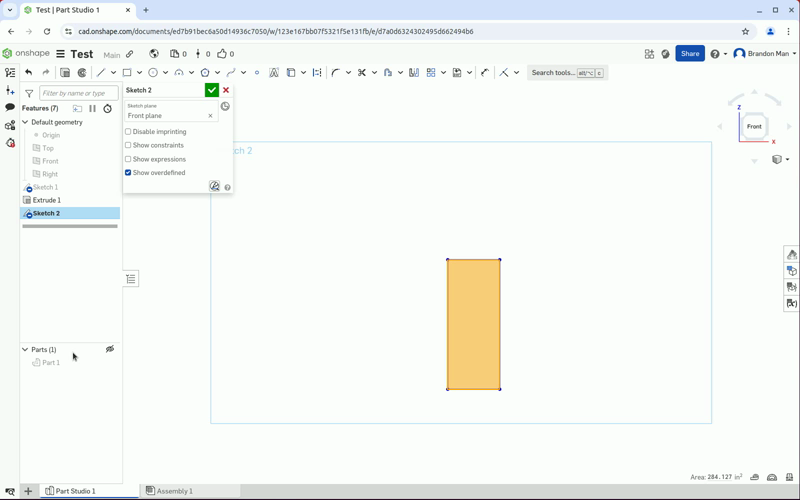
key(shift+e)
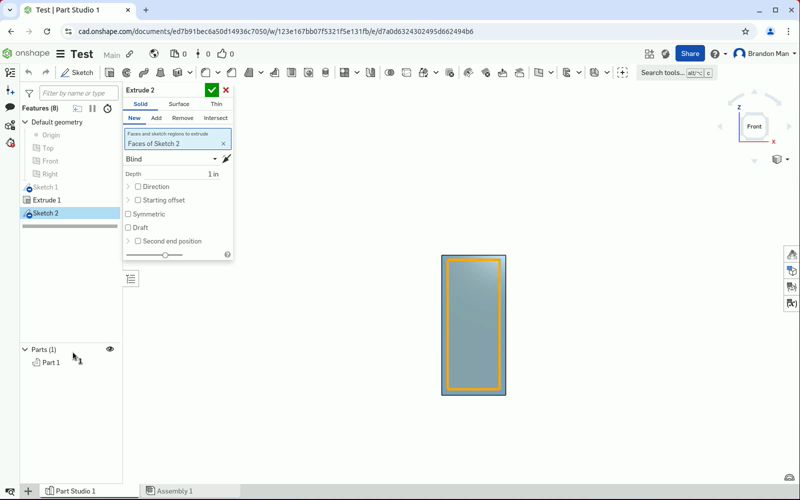
mouse_move(143, 106)
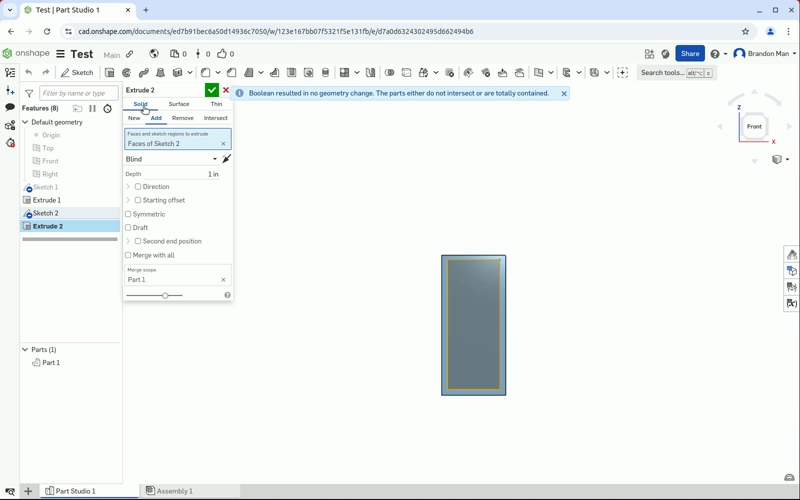
click(143, 106)
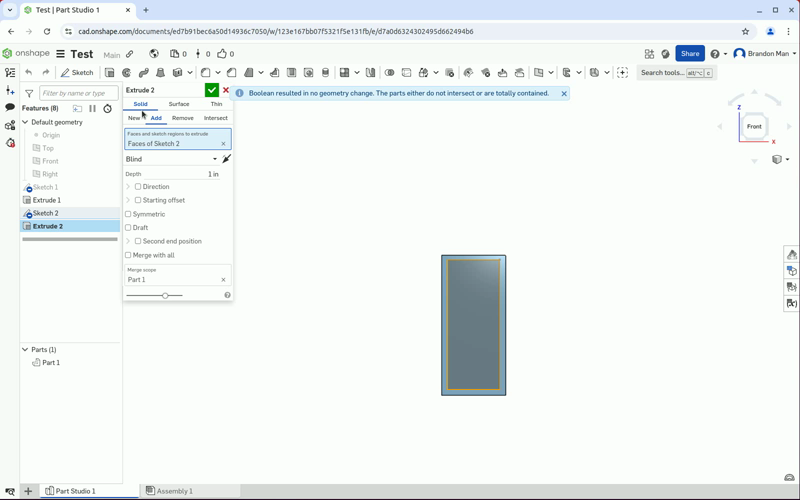
mouse_move(137, 120)
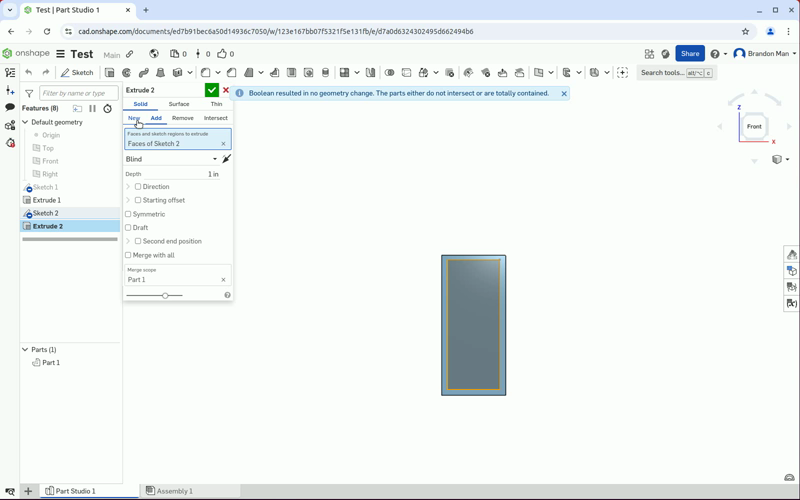
click(137, 120)
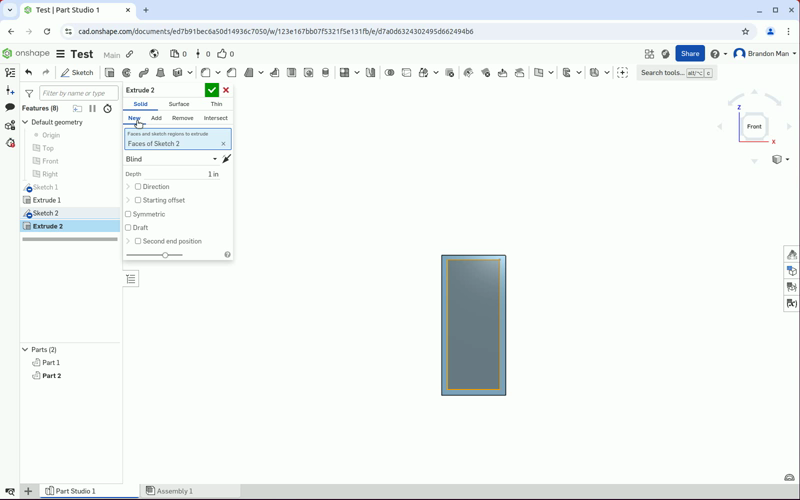
key(tab, 4)
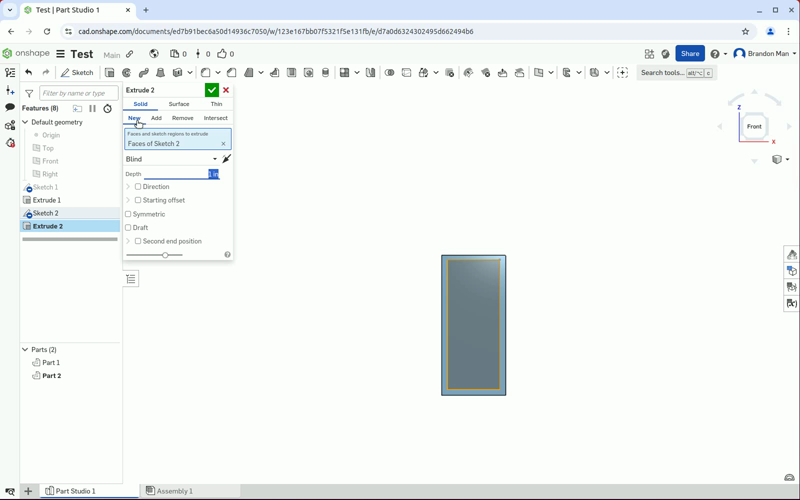
text(-0.722)
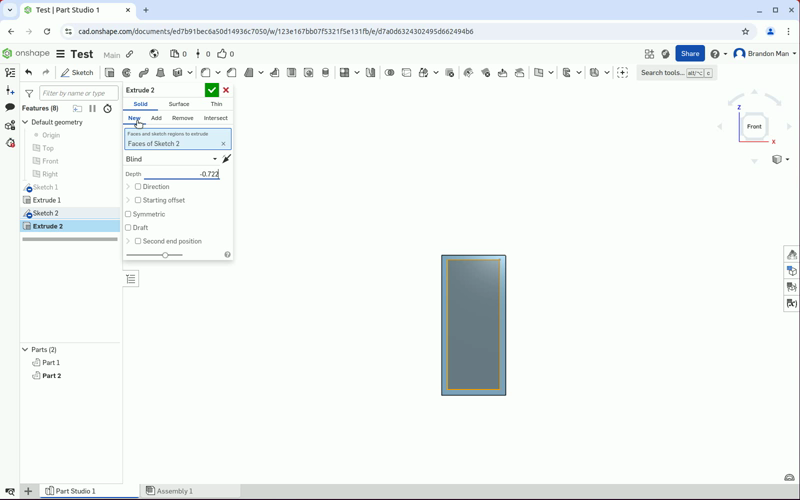
key(enter)
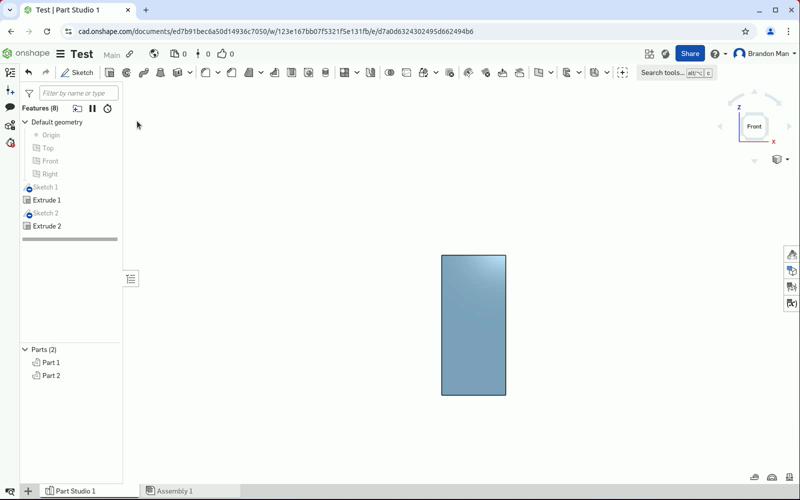
key(shift+h)
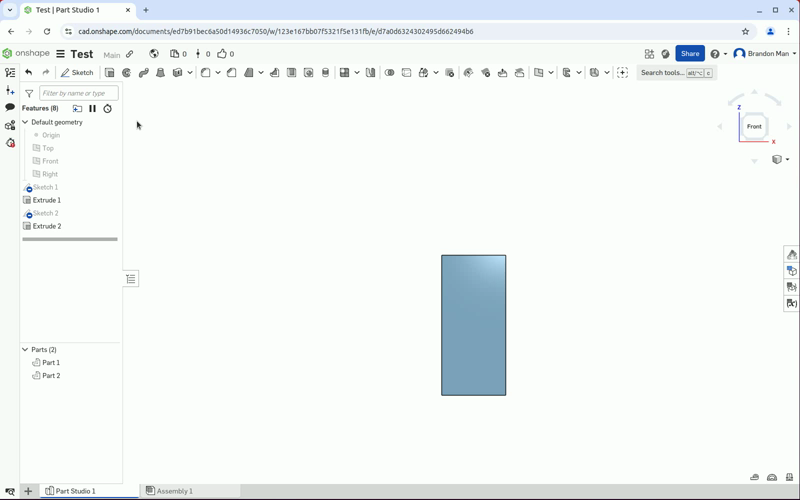
key(shift+h)
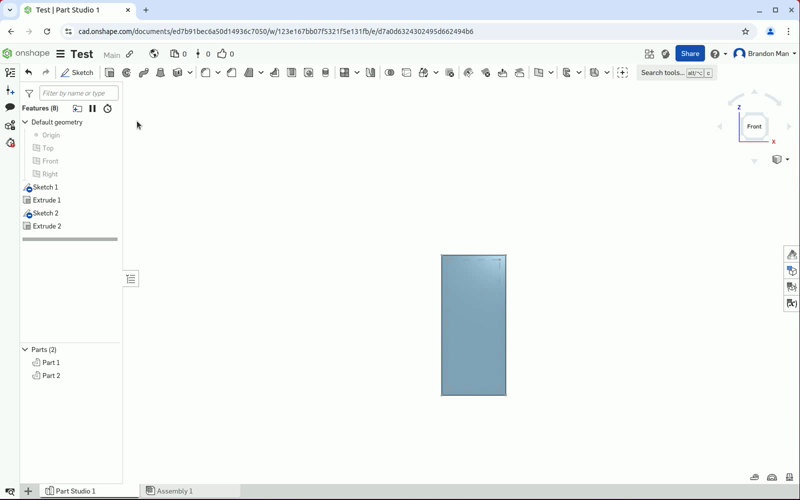
key(shift+7)
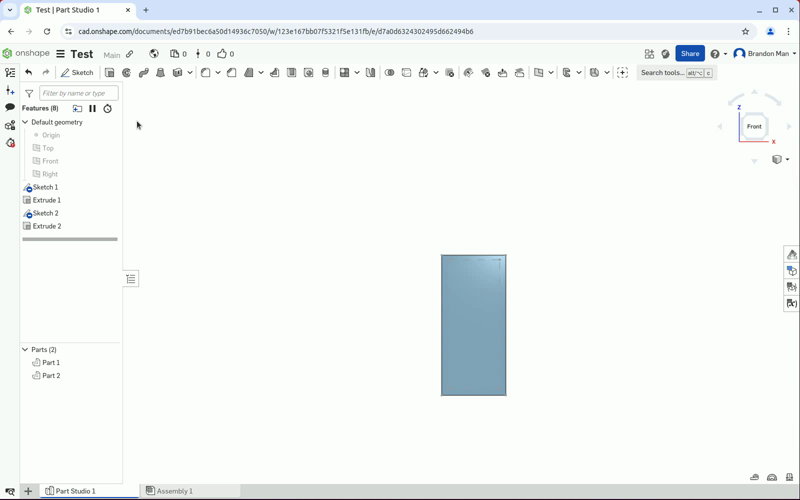
key(left, 2)
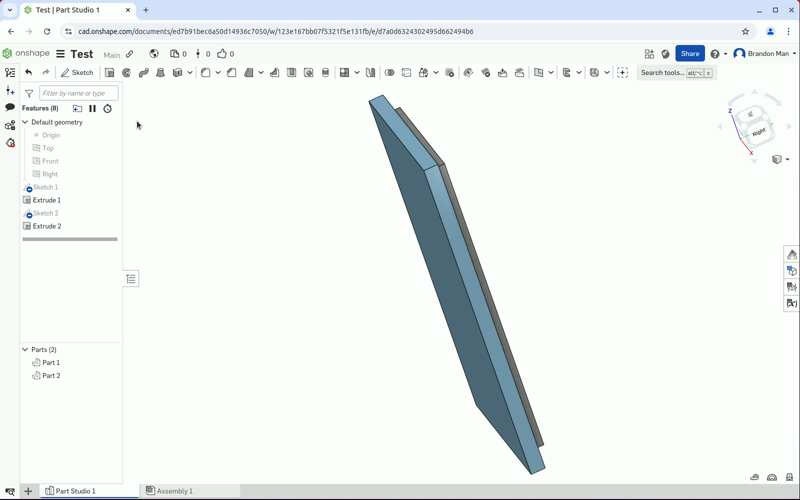
key(down, 2)
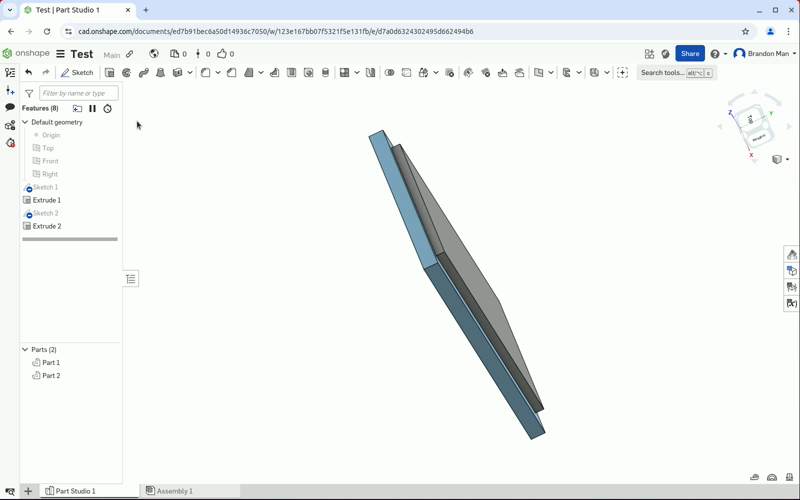
key(up, 2)
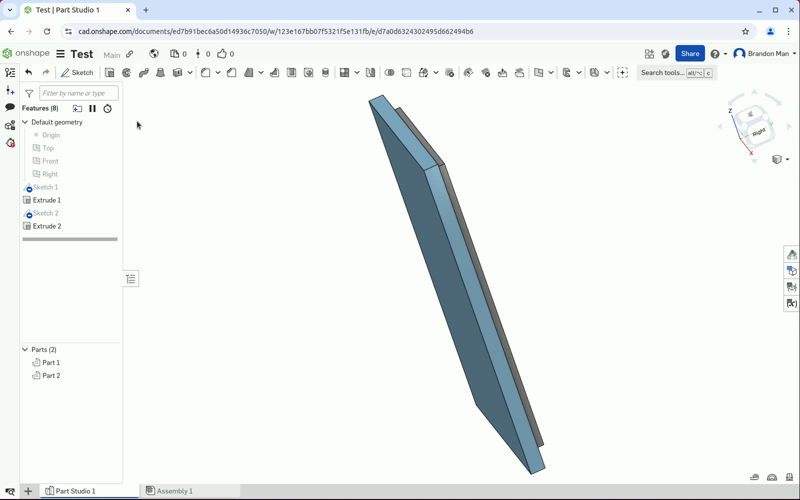
key(right, 2)
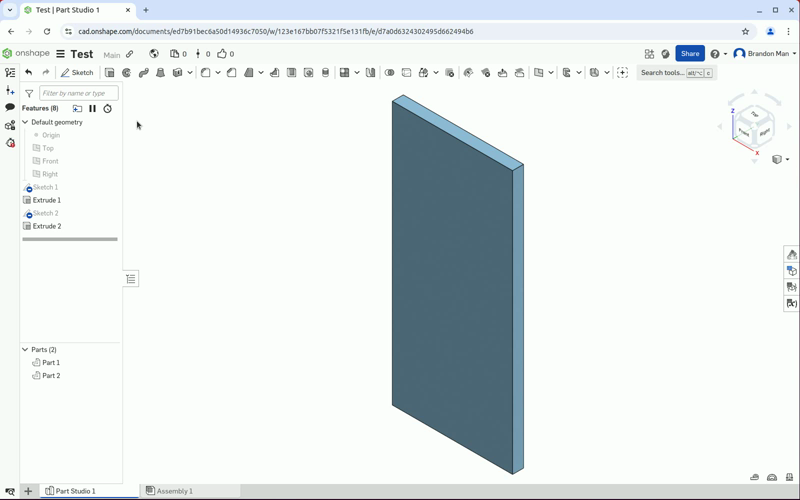
mouse_move(73, 189)
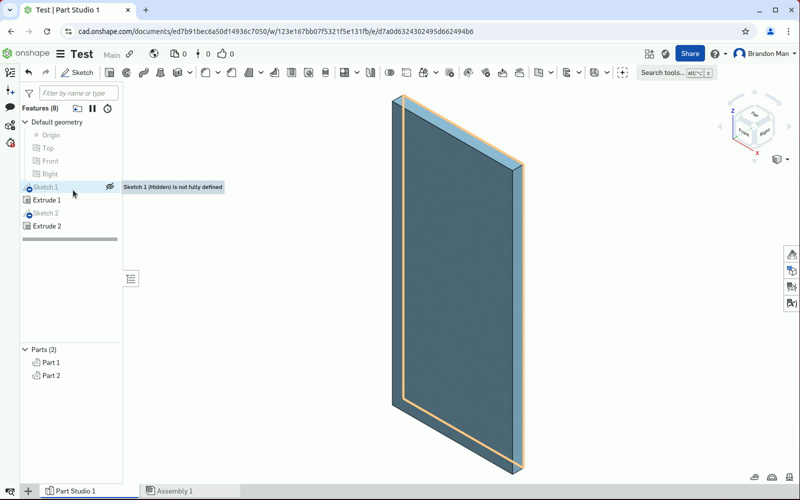
click(73, 189)